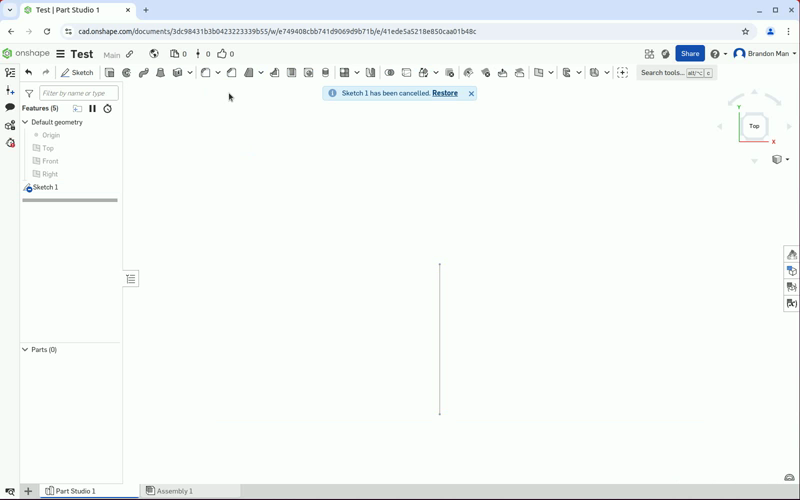
key(shift+h)
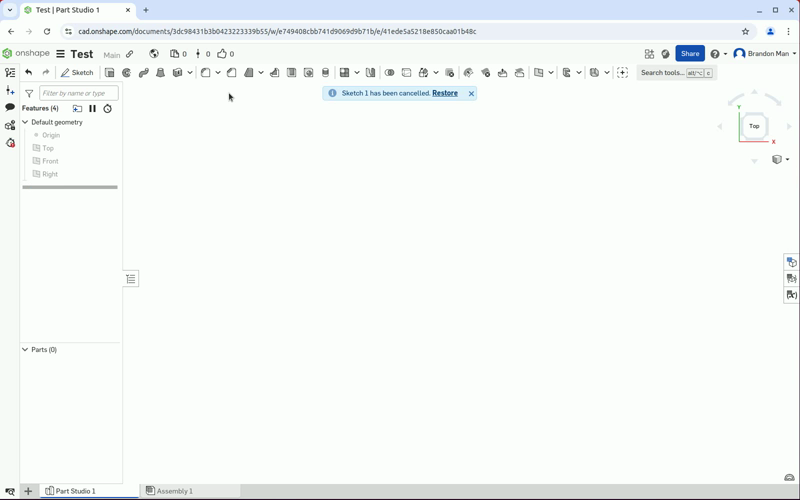
mouse_move(73, 352)
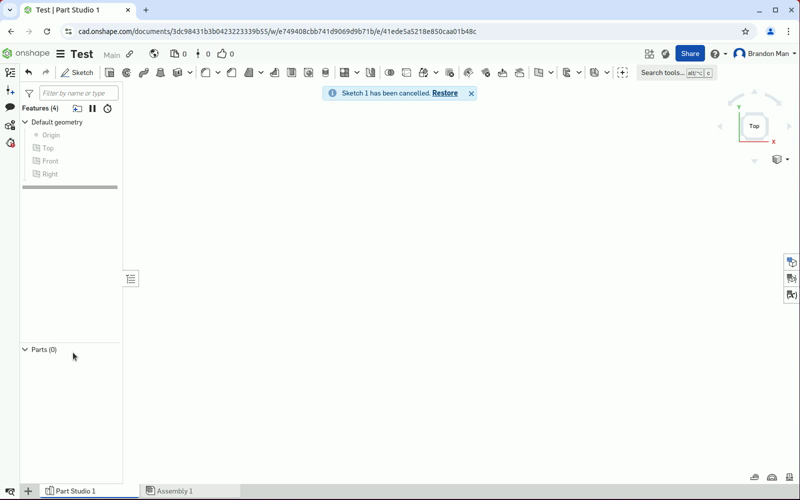
key(y)
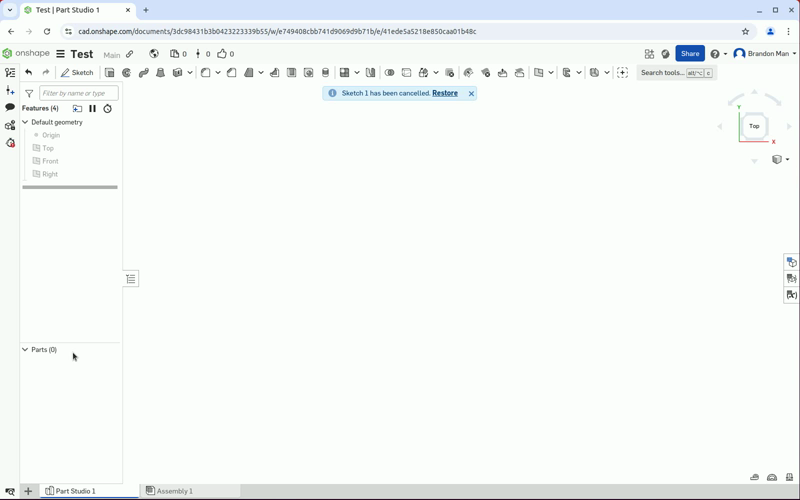
key(shift+p)
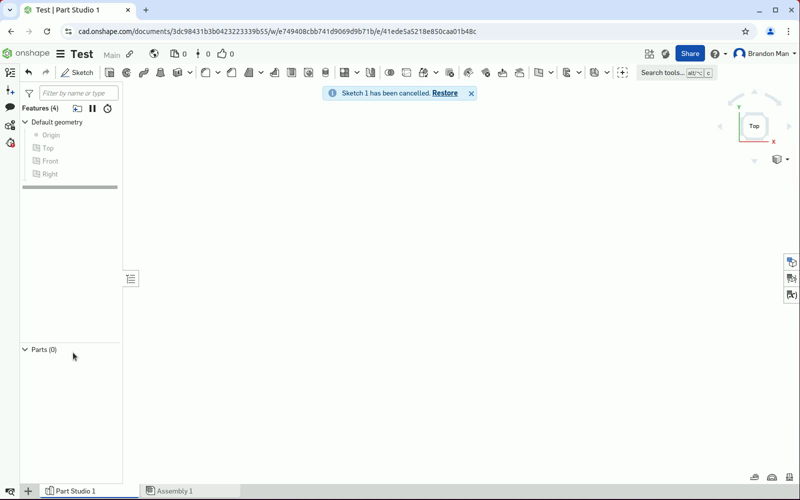
key(space)
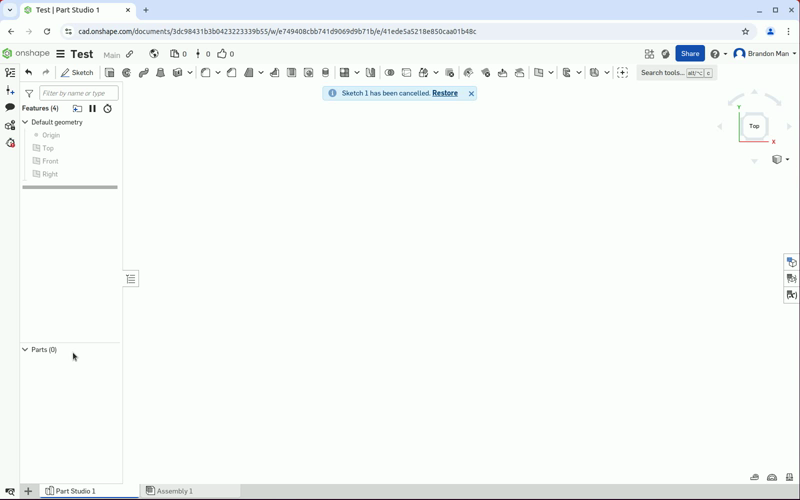
key_down(shift)
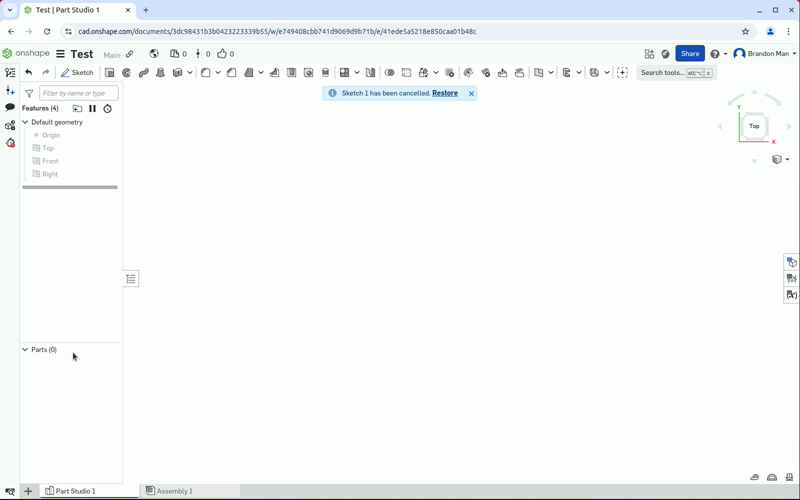
key(up)
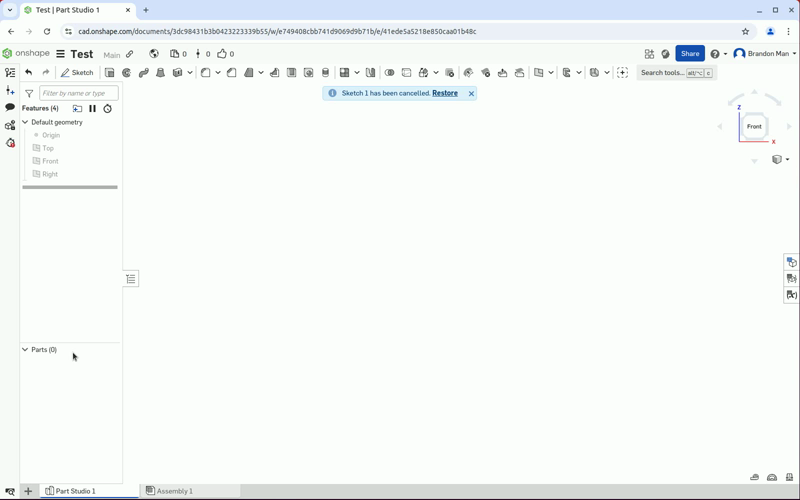
key_up(shift)
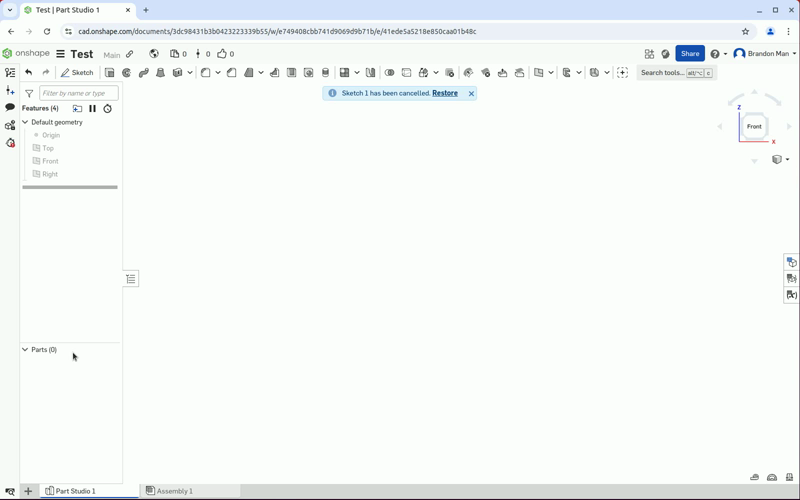
mouse_move(73, 352)
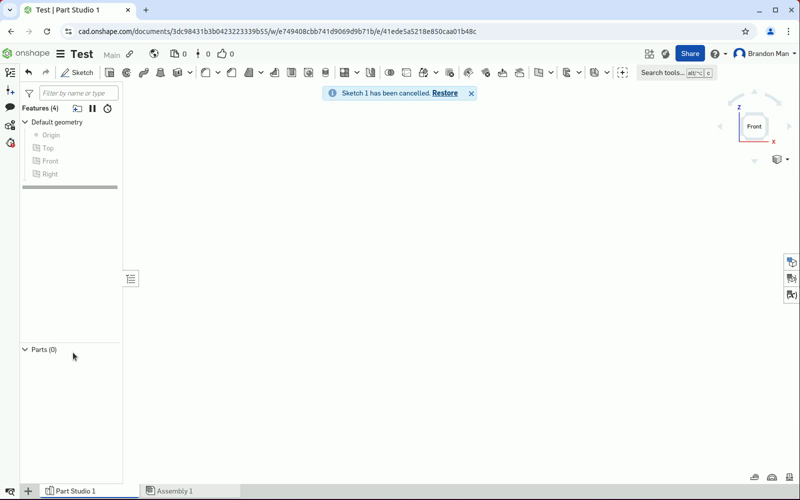
key(shift+y)
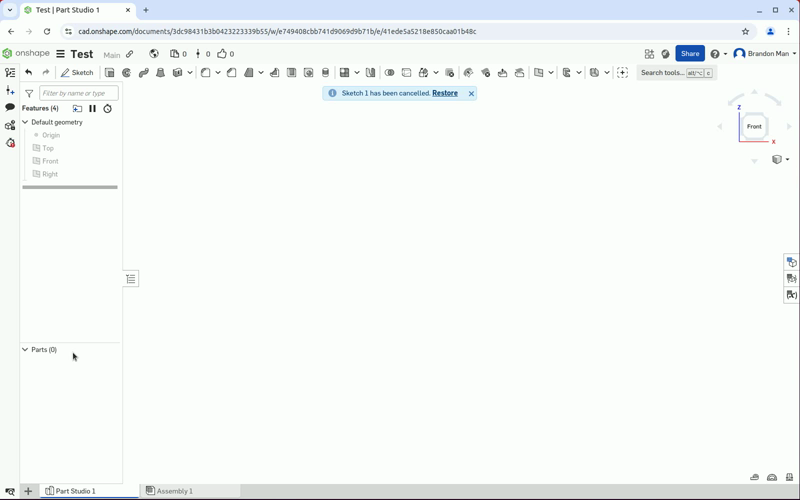
key(shift+s)
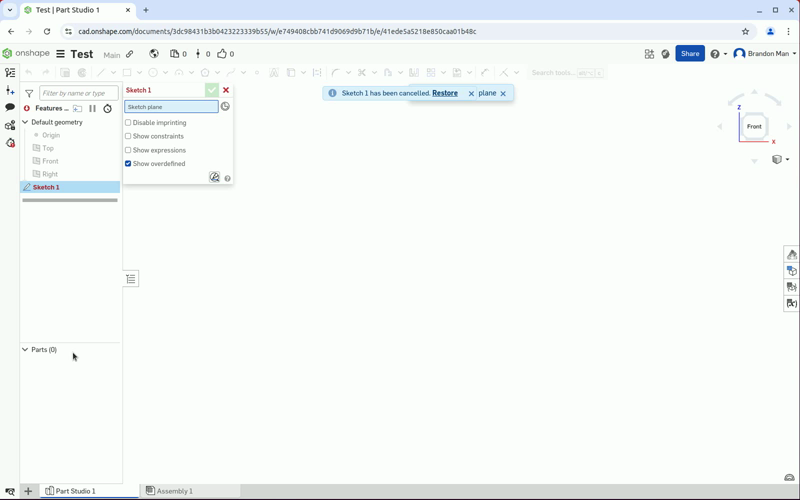
mouse_move(73, 163)
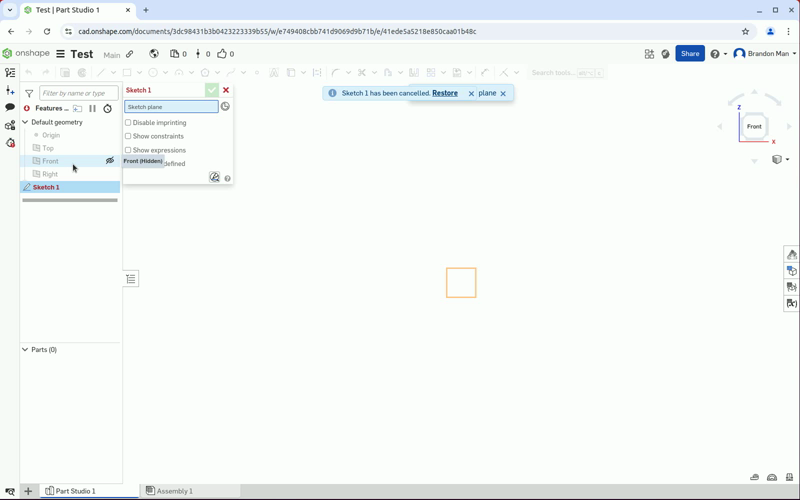
click(73, 163)
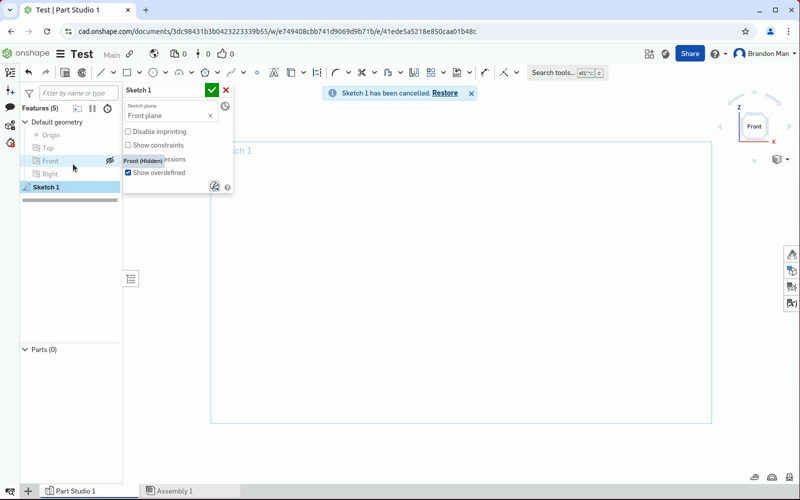
mouse_move(73, 352)
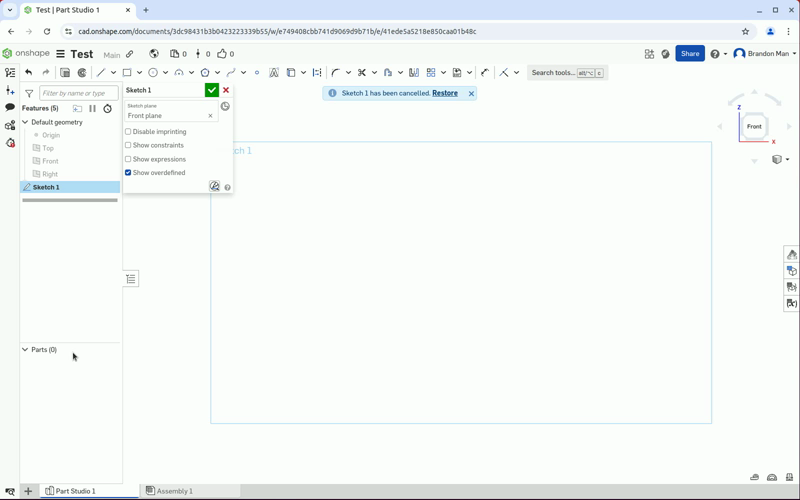
key(y)
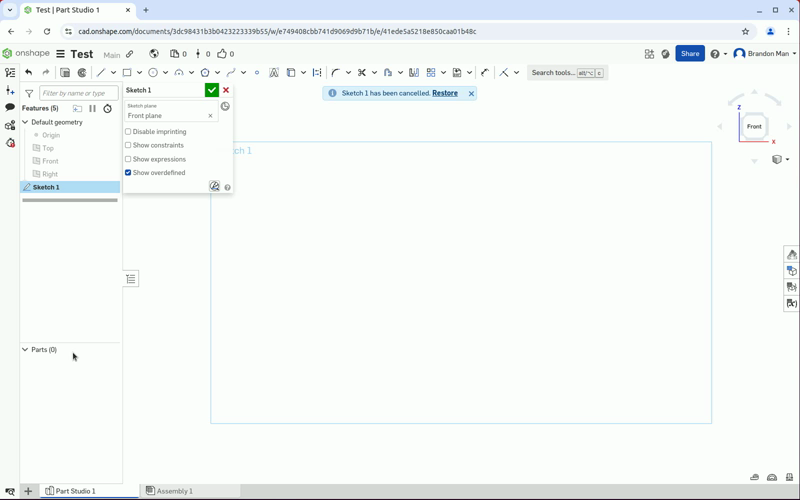
key(c)
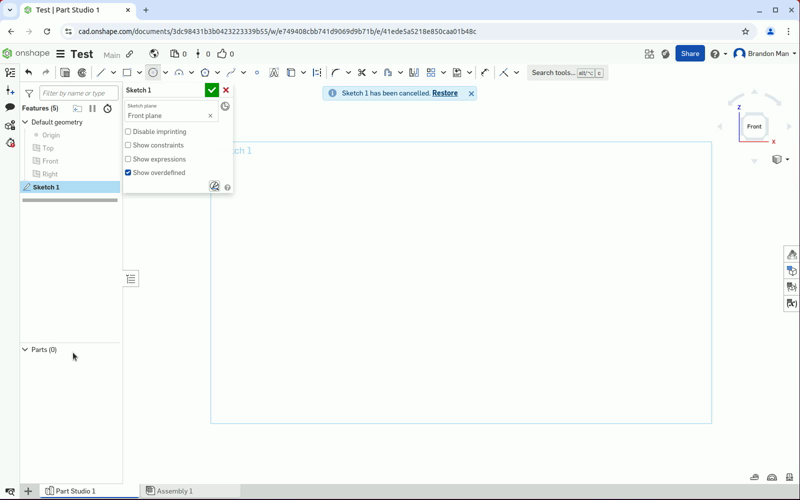
key_down(shift)
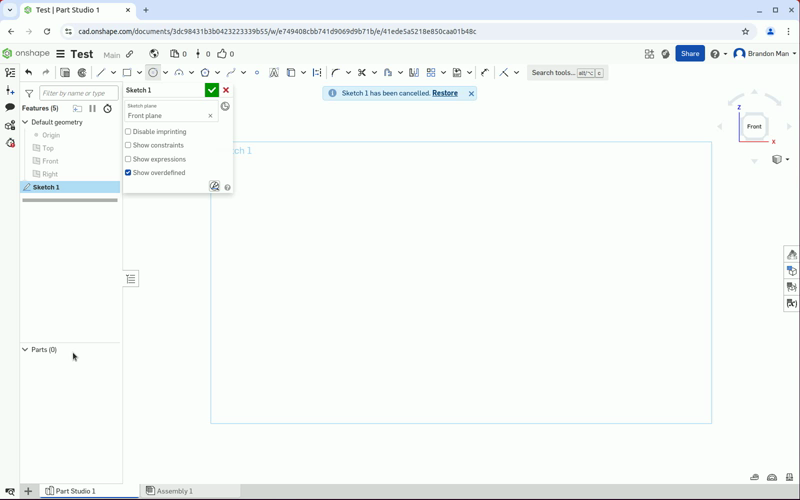
mouse_move(461, 282)
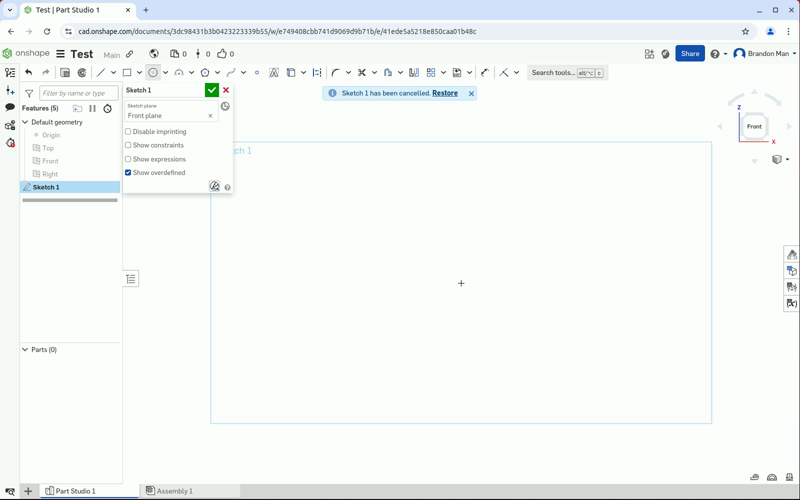
click(461, 282)
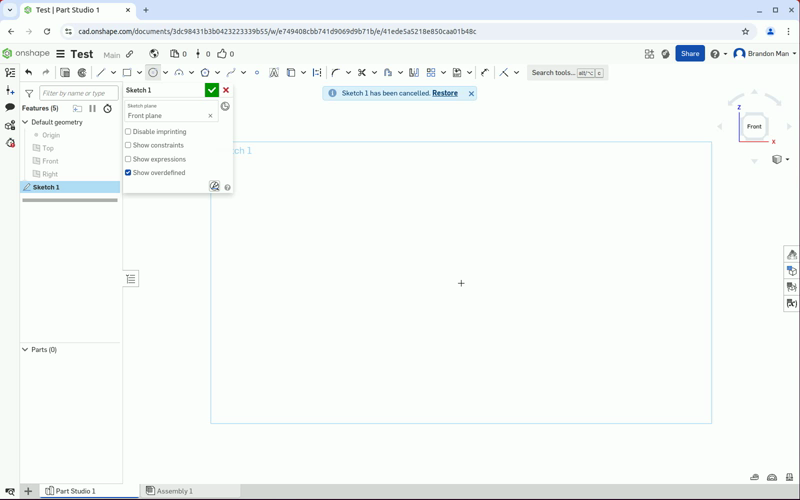
key_up(shift)
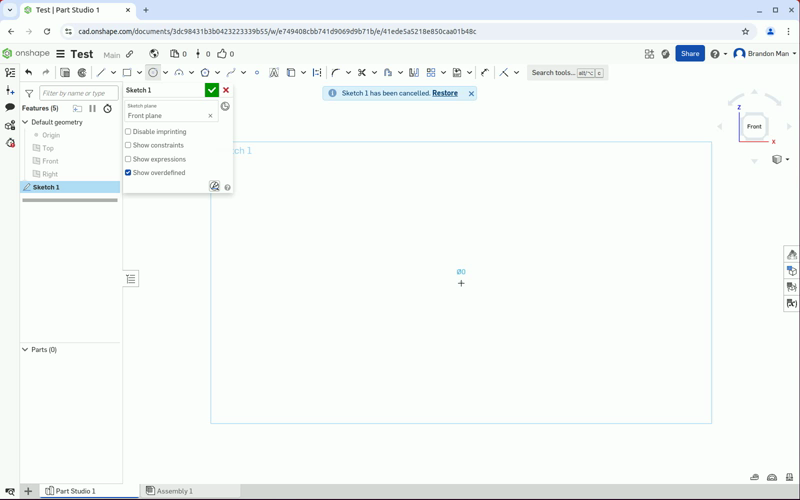
mouse_move(574, 282)
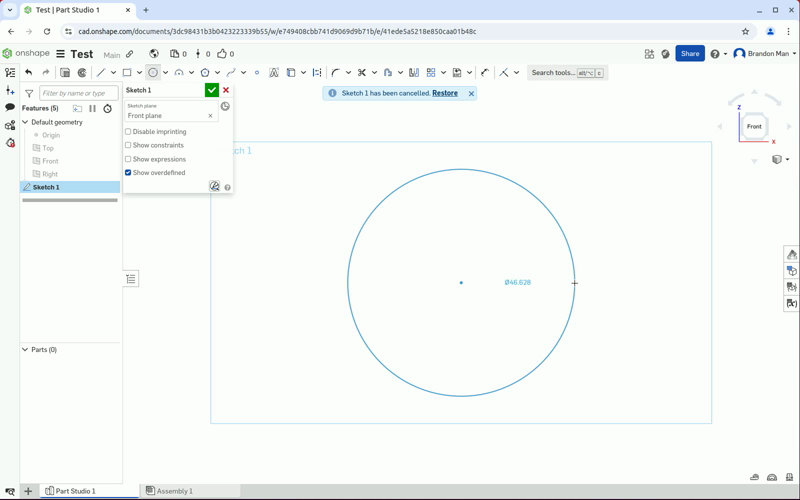
click(574, 282)
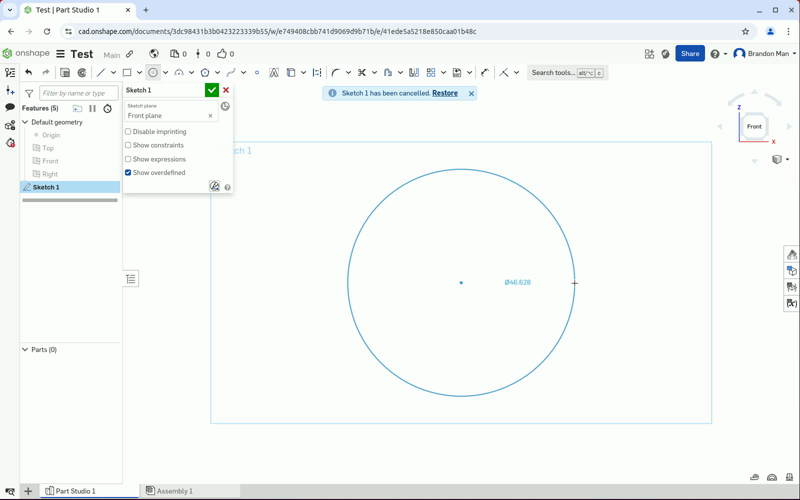
key(esc)
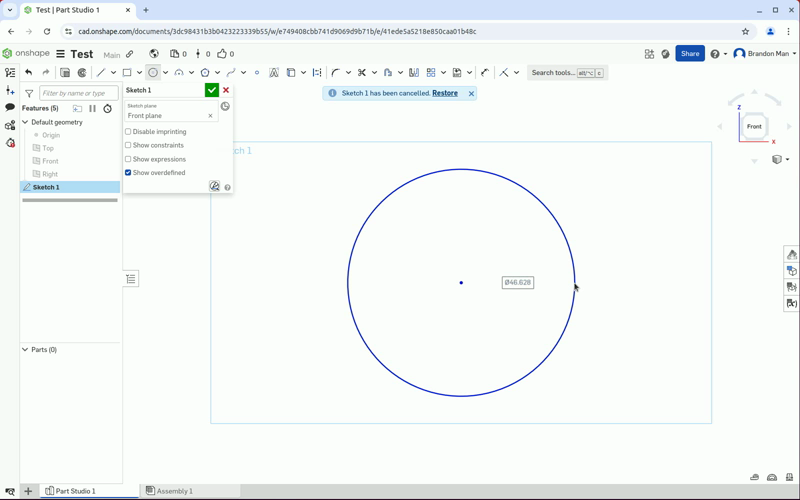
mouse_move(469, 338)
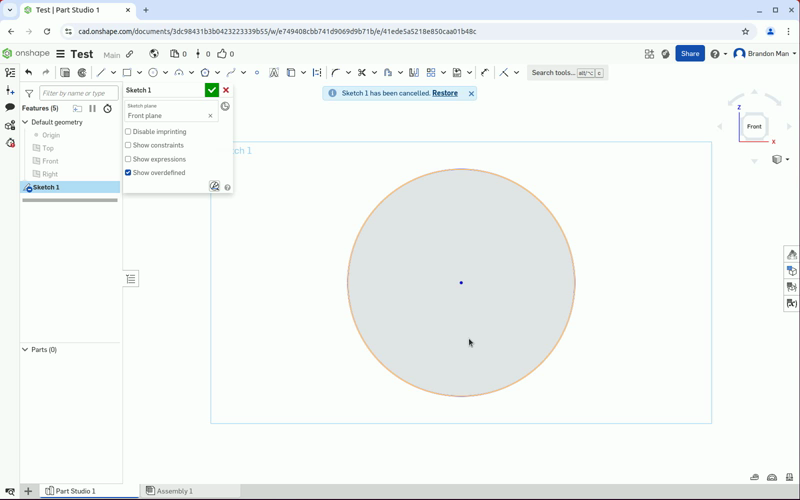
click(469, 338)
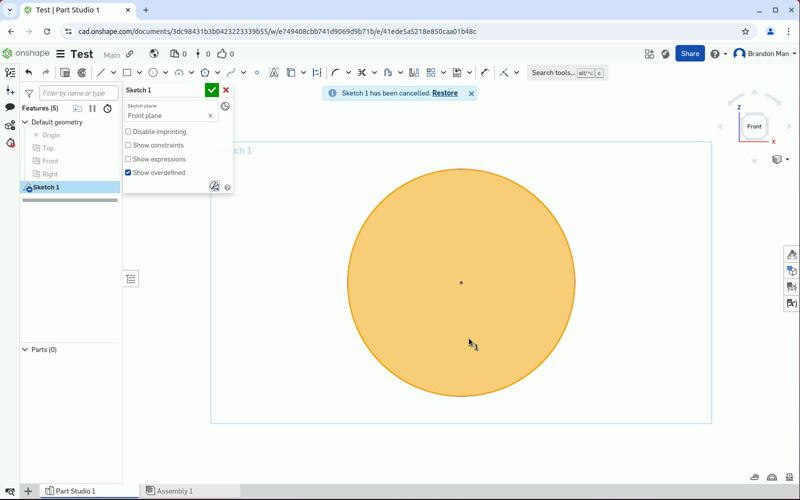
mouse_move(73, 352)
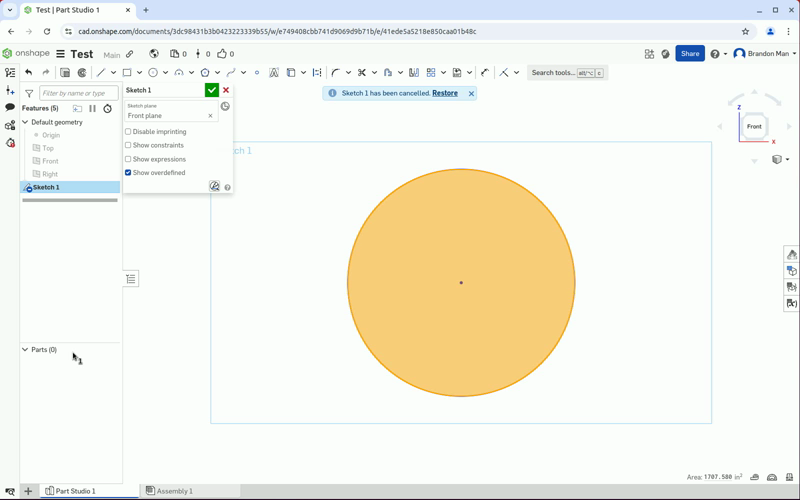
key(shift+y)
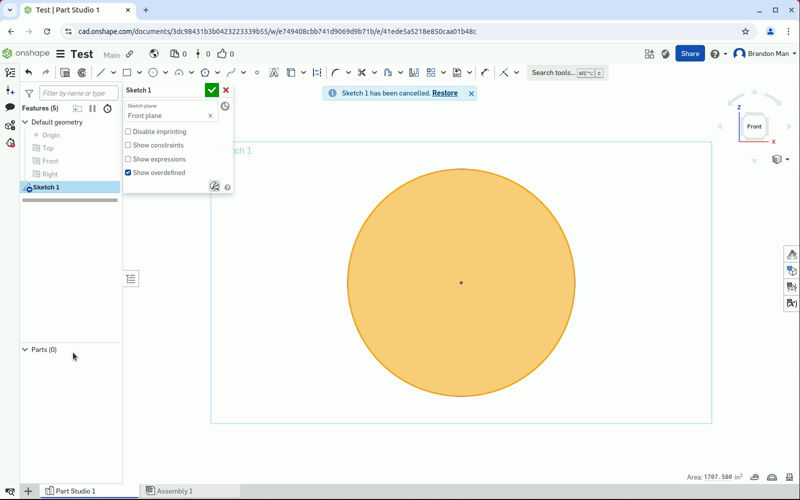
key(shift+e)
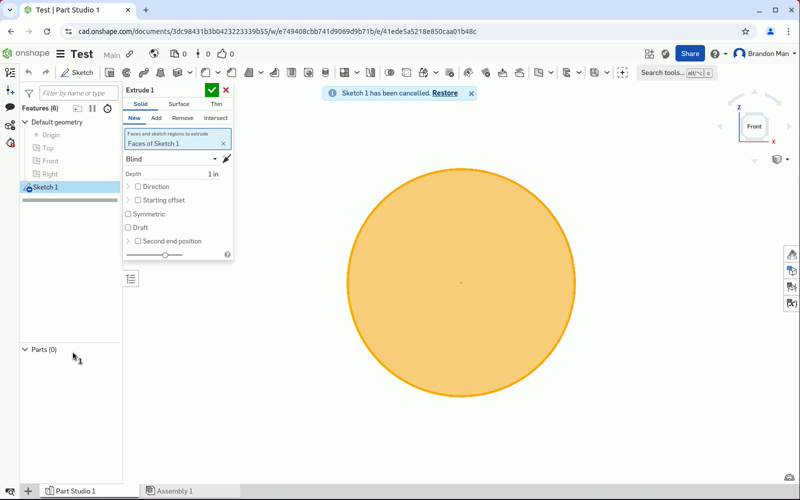
mouse_move(143, 106)
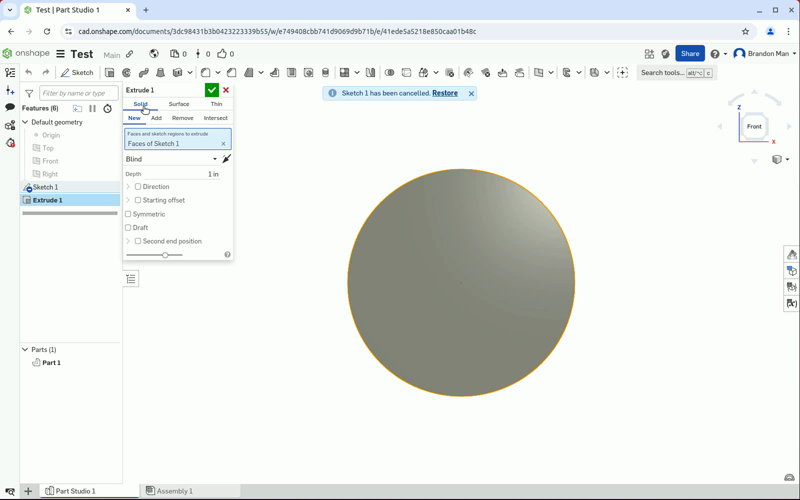
click(143, 106)
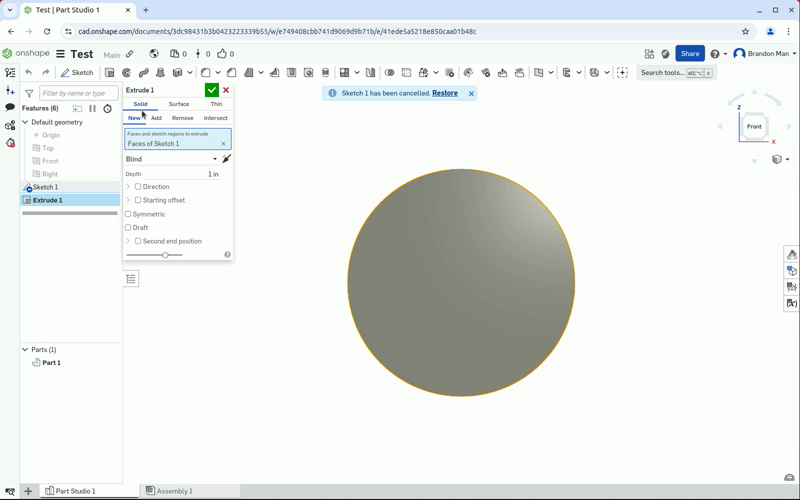
mouse_move(137, 120)
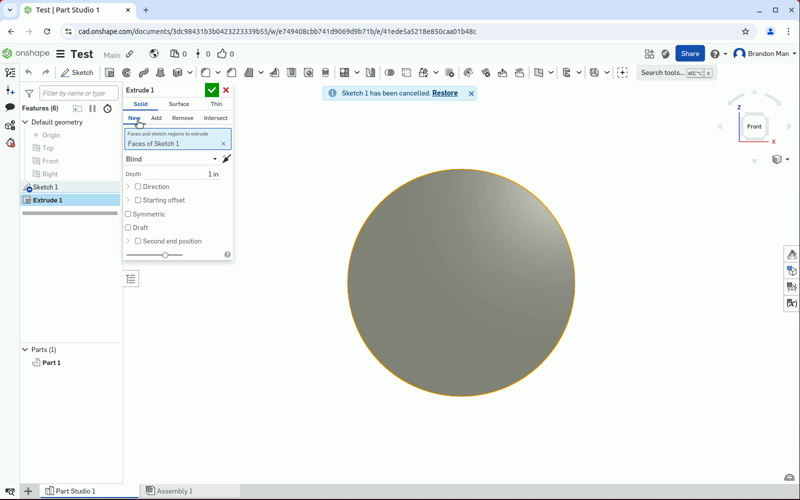
click(137, 120)
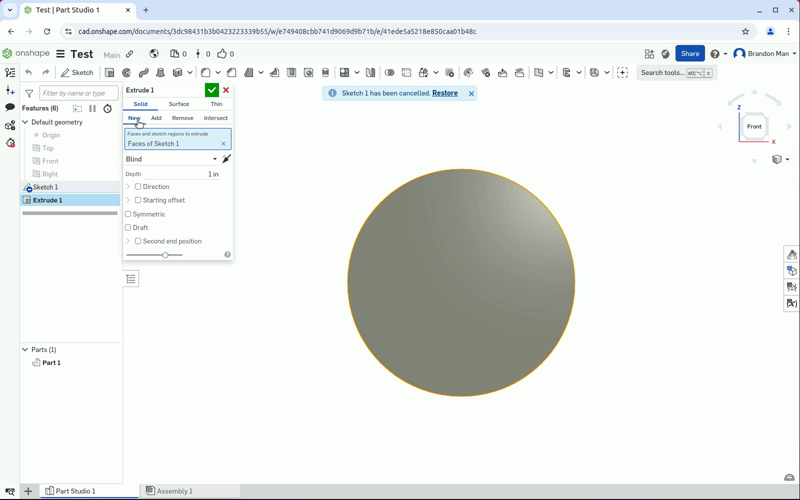
key(tab, 4)
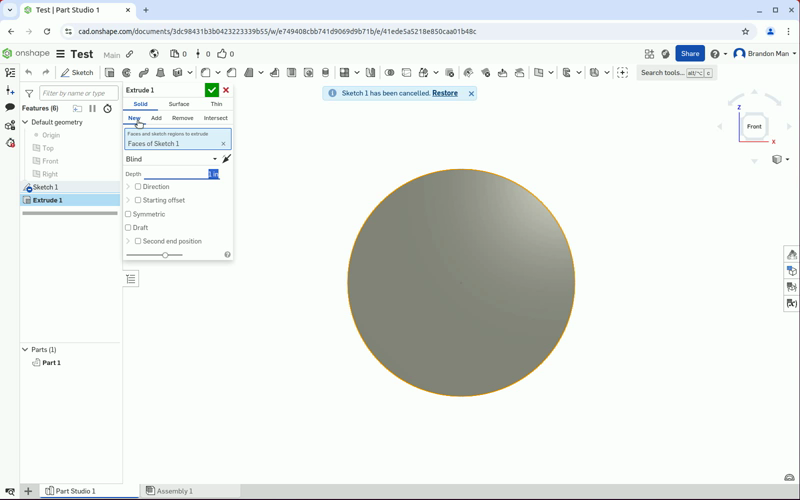
text(6.499)
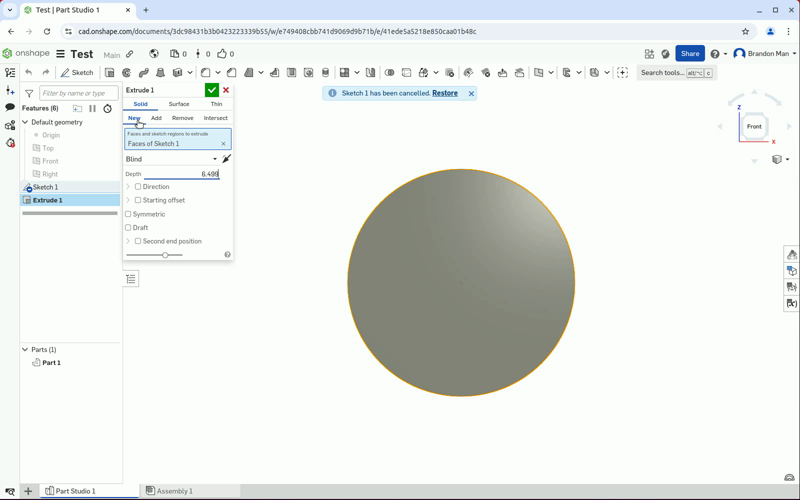
key(enter)
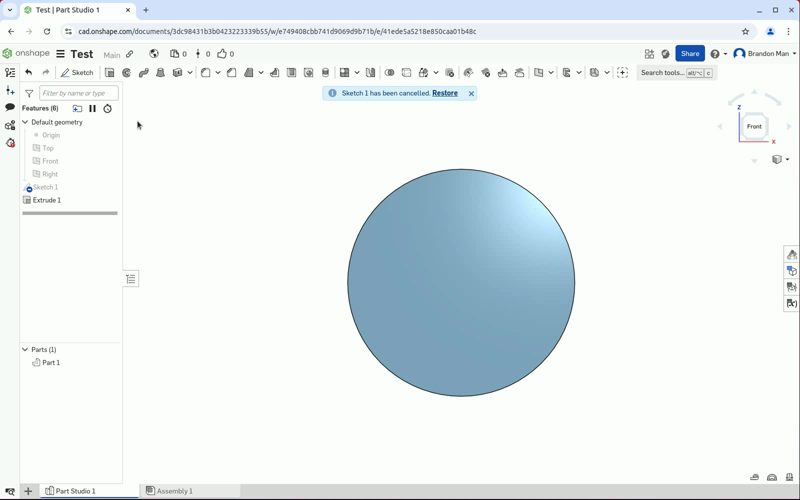
key(shift+h)
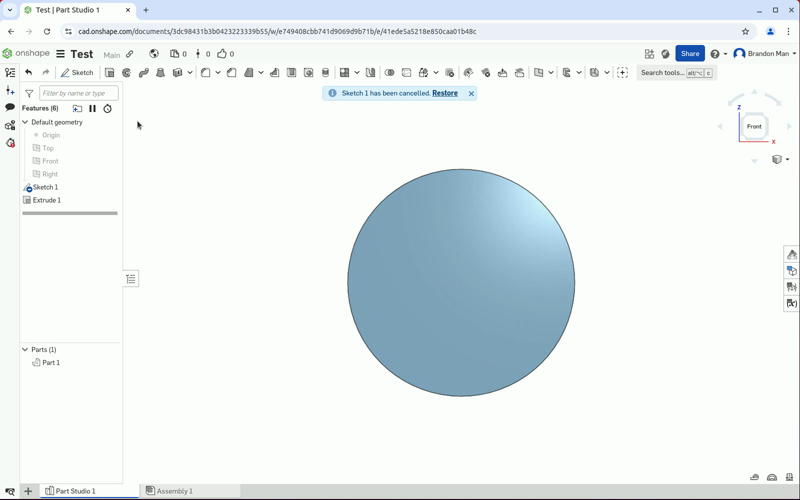
key(shift+h)
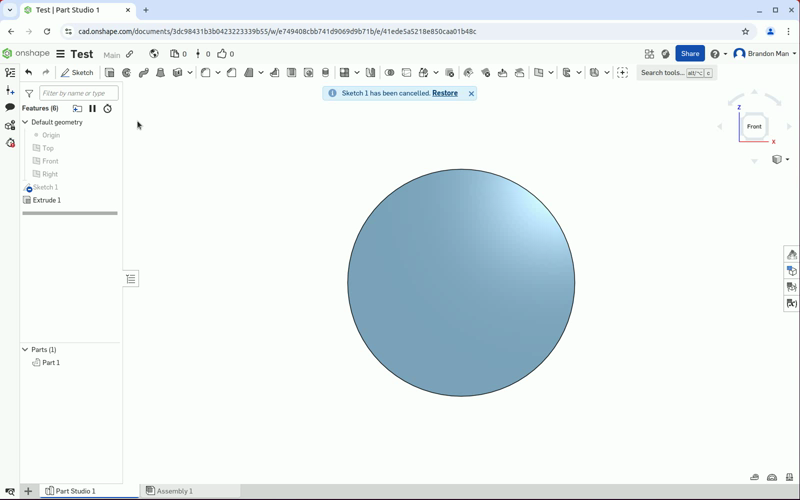
mouse_move(73, 189)
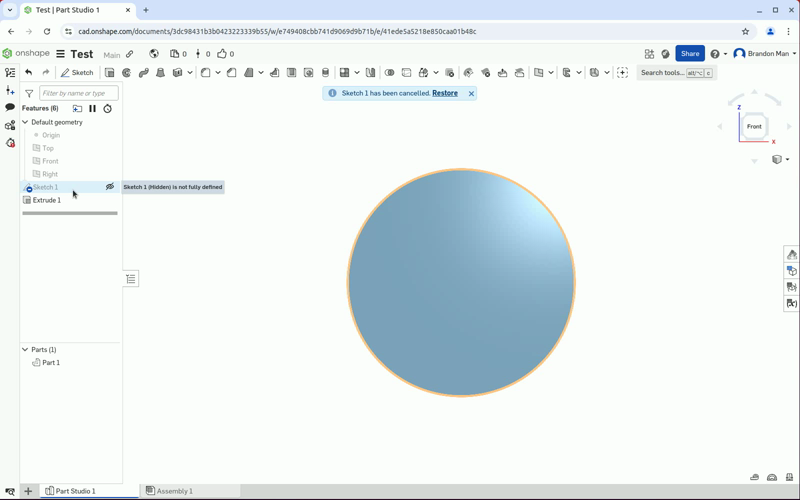
click(73, 189)
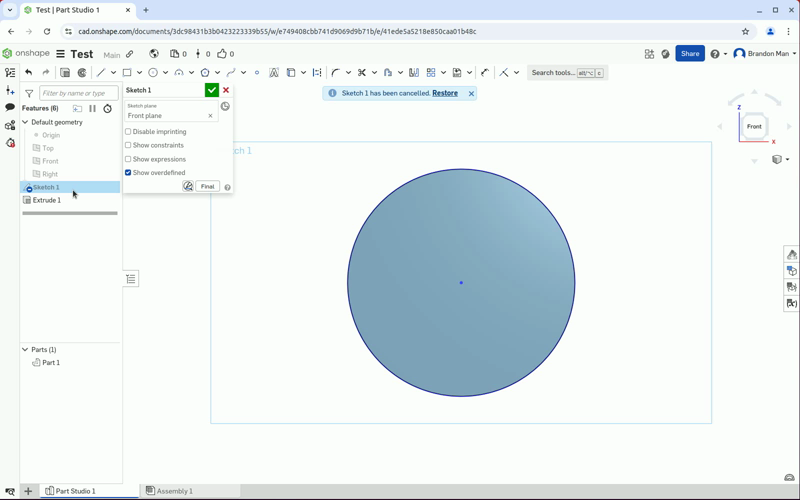
mouse_move(229, 92)
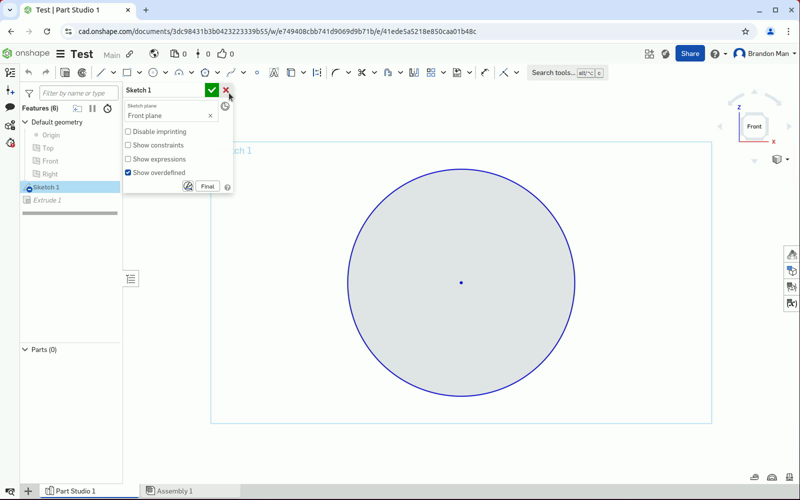
click(229, 92)
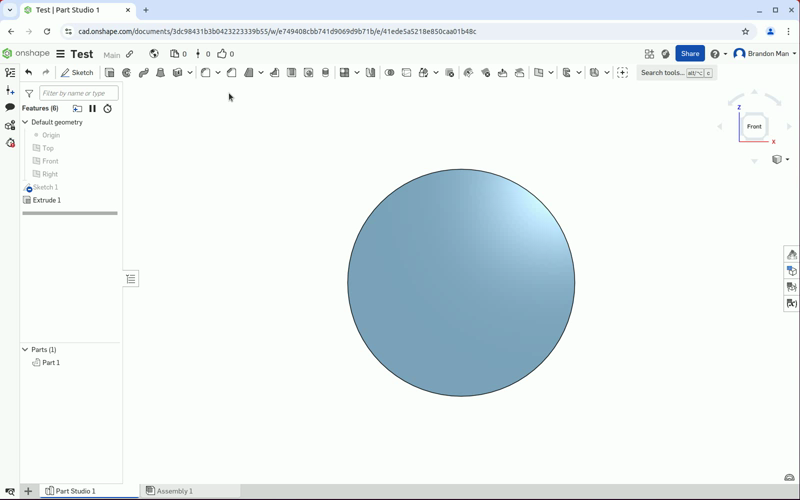
mouse_move(541, 75)
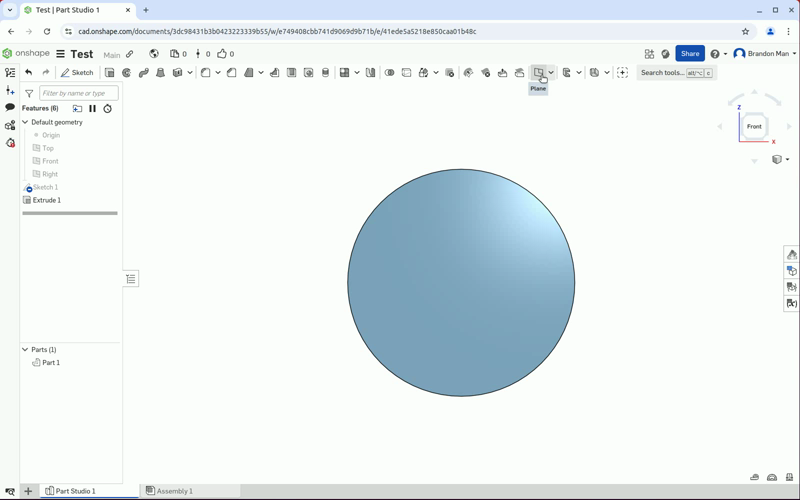
click(541, 75)
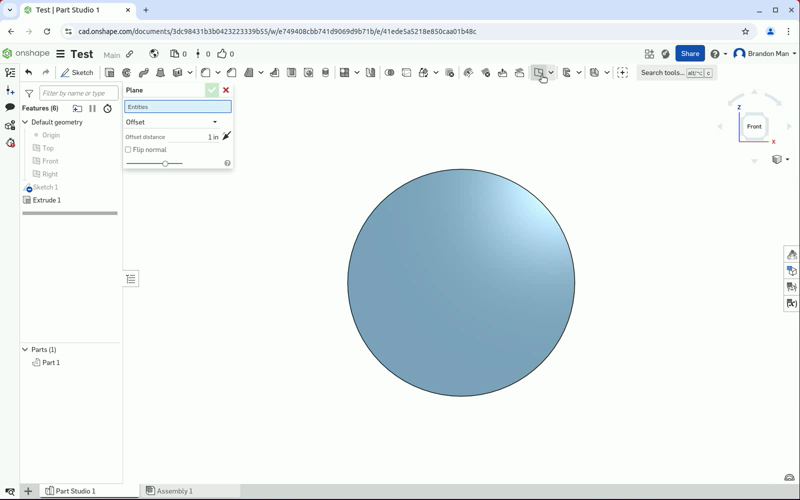
mouse_move(73, 163)
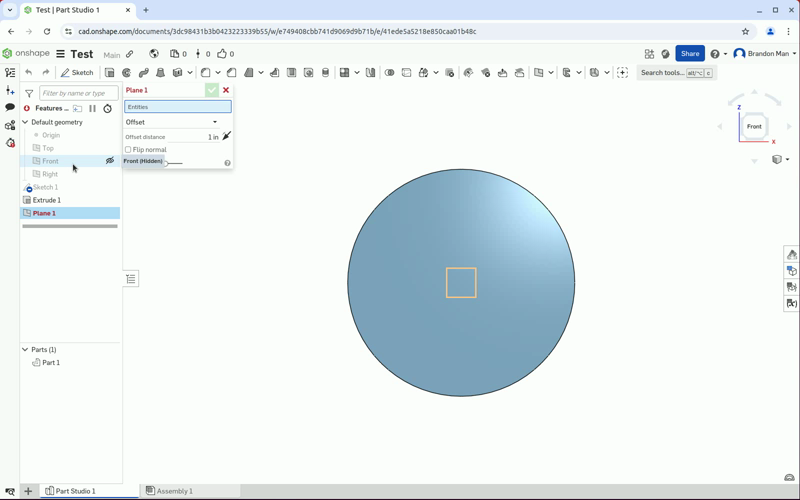
click(73, 163)
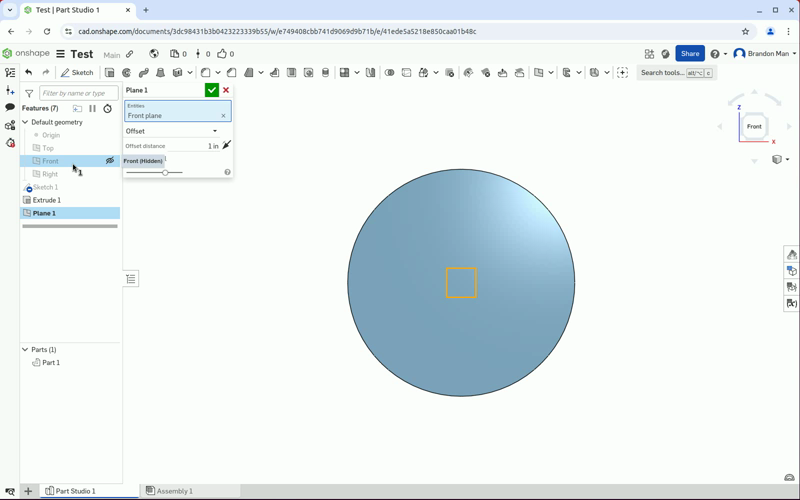
key(tab, 2)
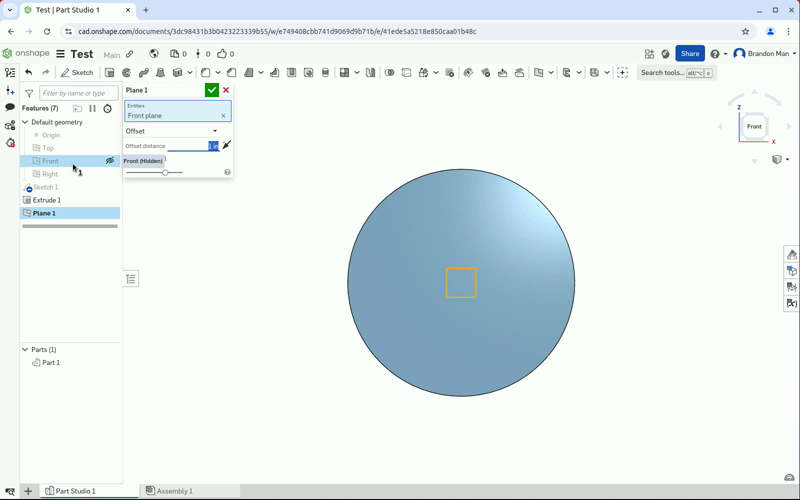
text(6.501)
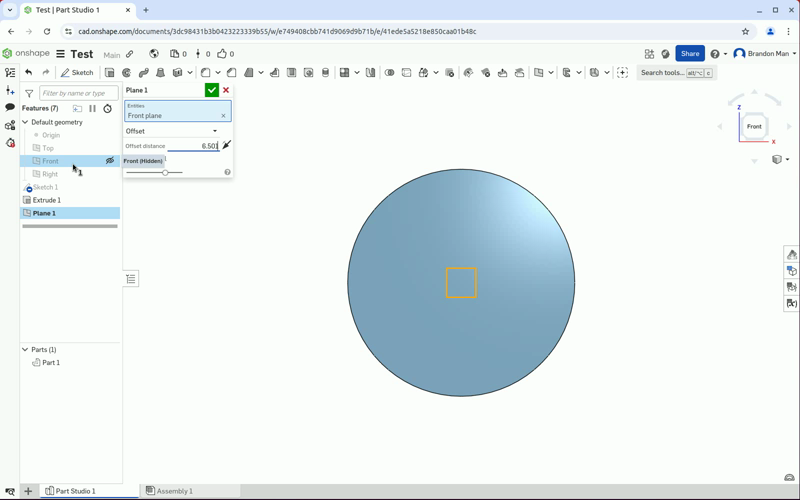
key(enter, 2)
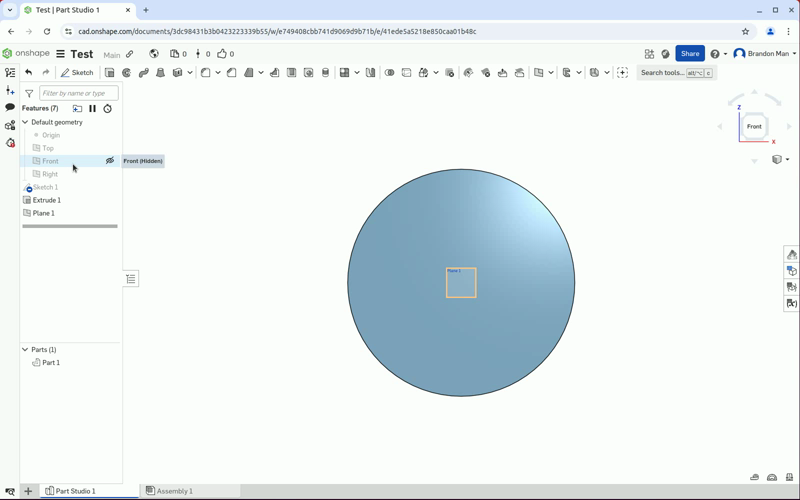
key(shift+s)
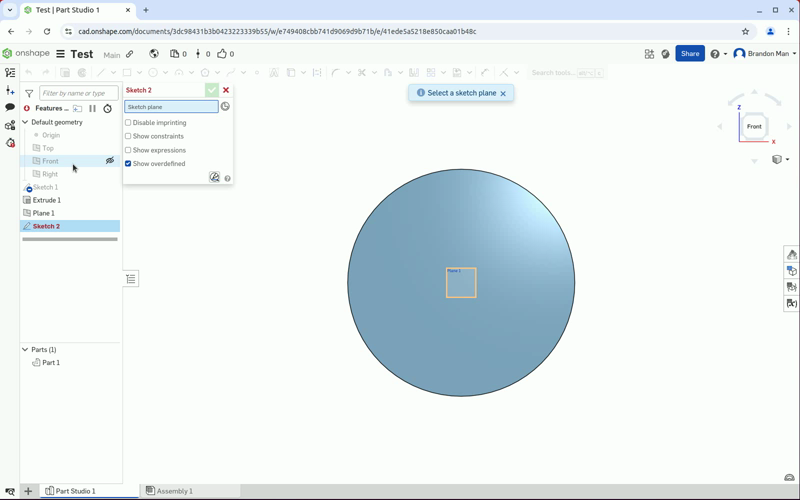
mouse_move(73, 215)
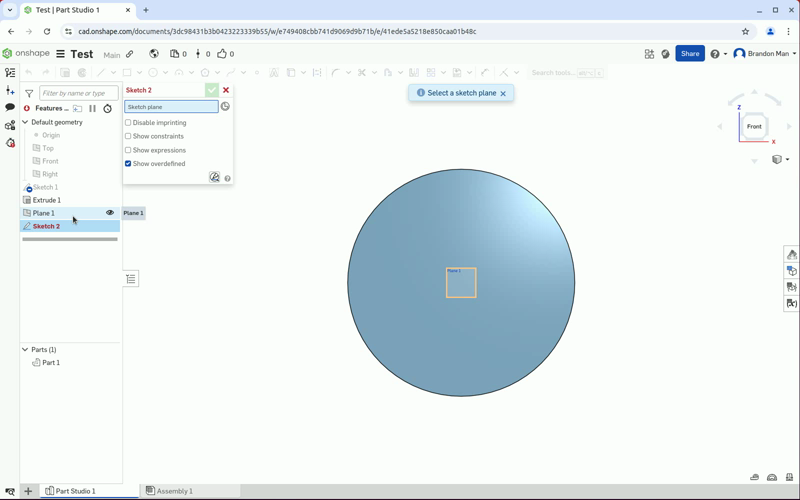
click(73, 215)
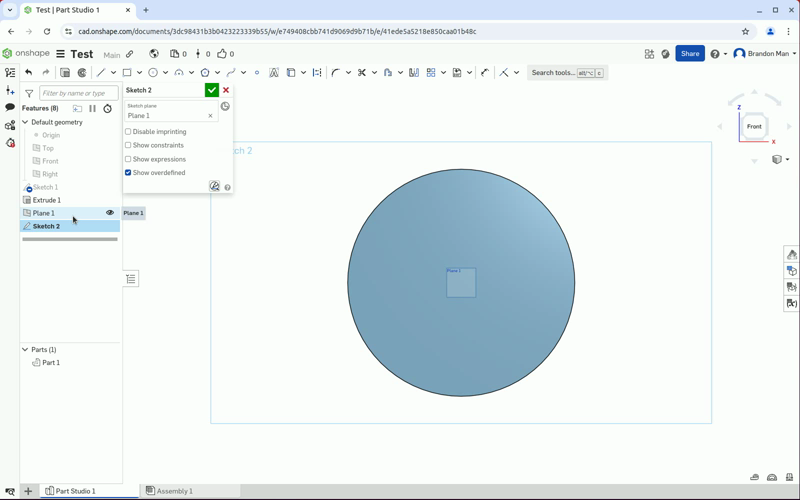
mouse_move(73, 352)
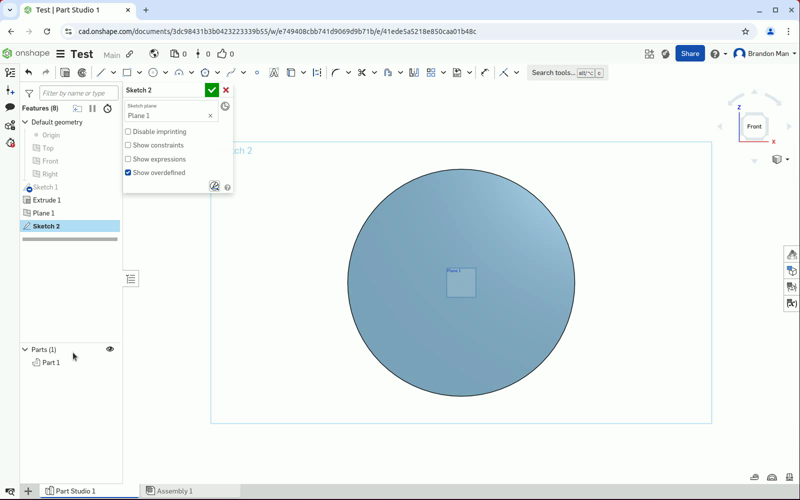
key(y)
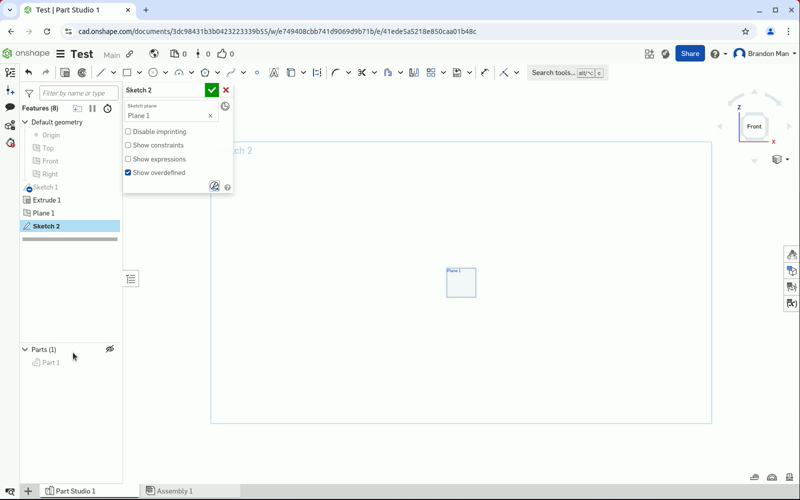
key(c)
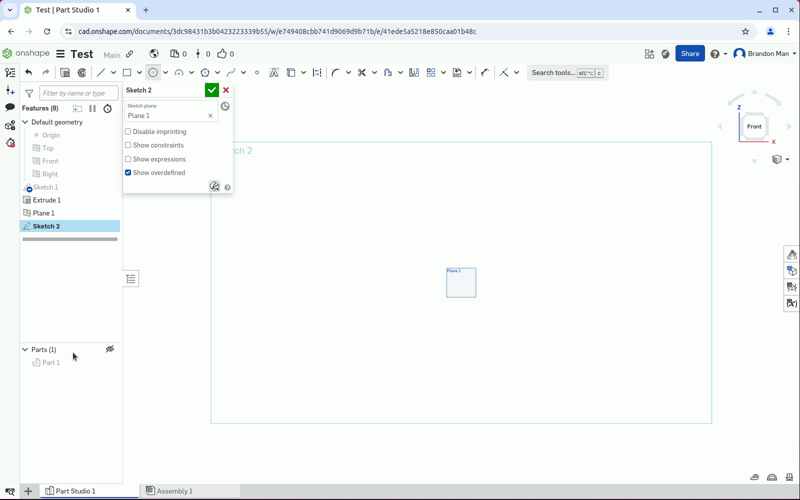
key_down(shift)
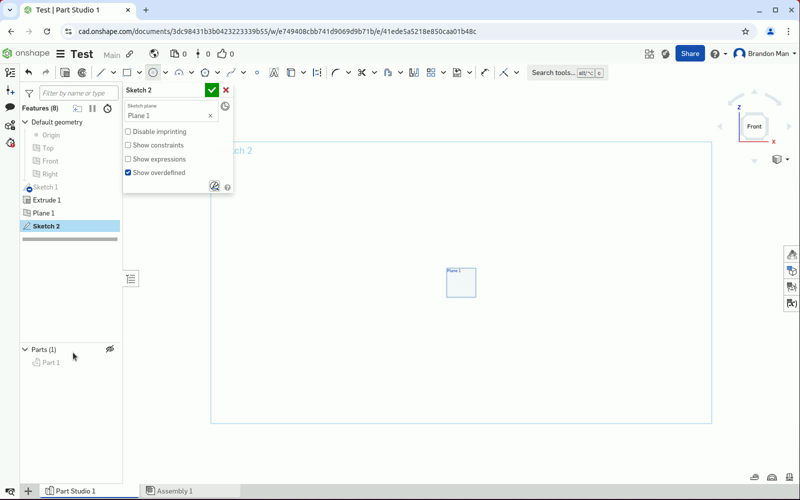
mouse_move(461, 282)
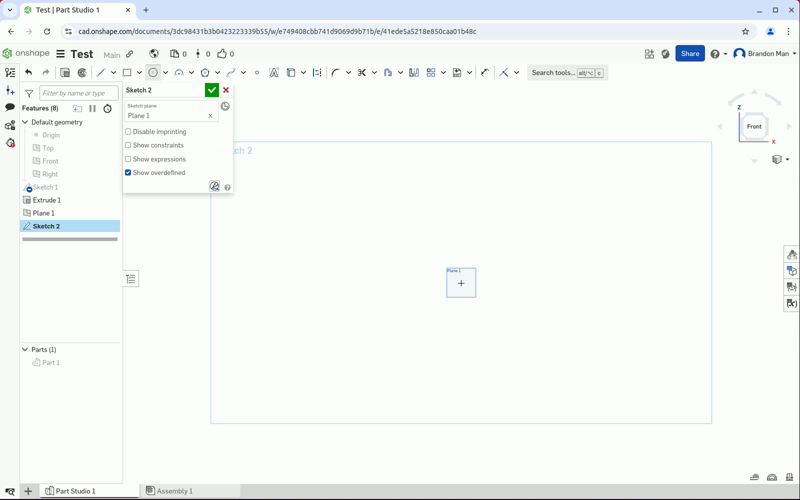
click(461, 282)
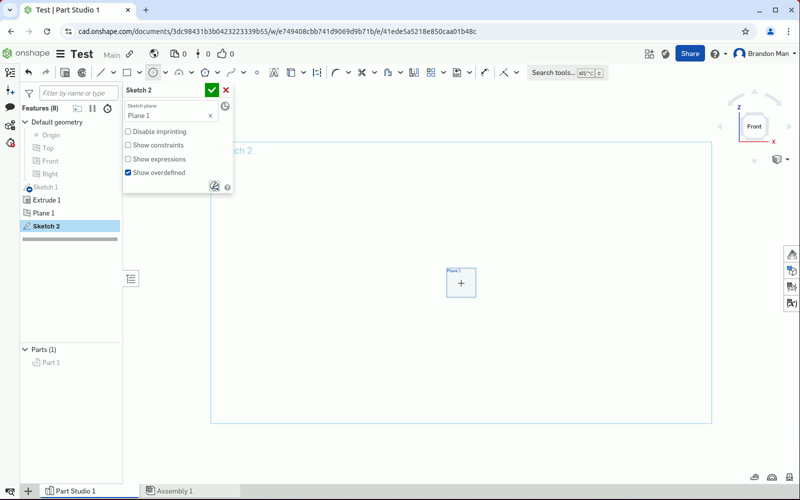
key_up(shift)
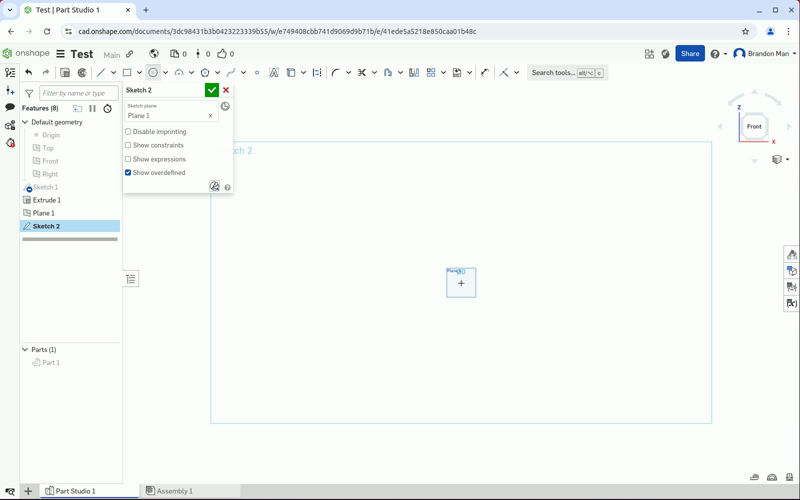
mouse_move(548, 282)
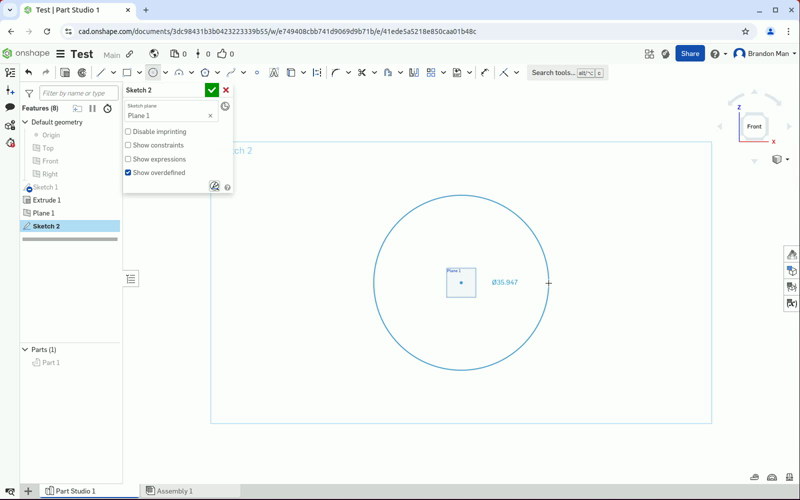
click(548, 282)
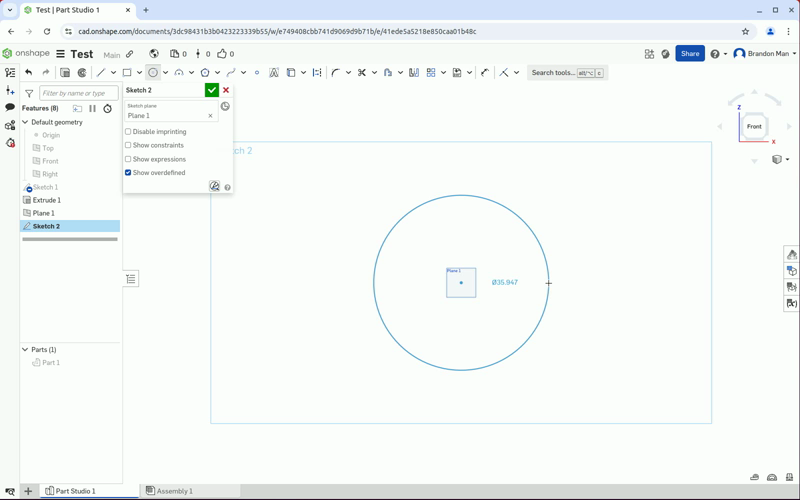
key(esc)
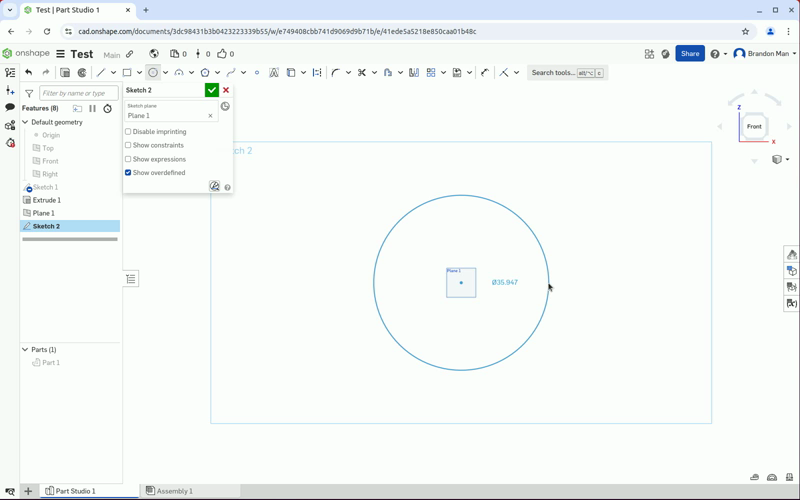
mouse_move(423, 325)
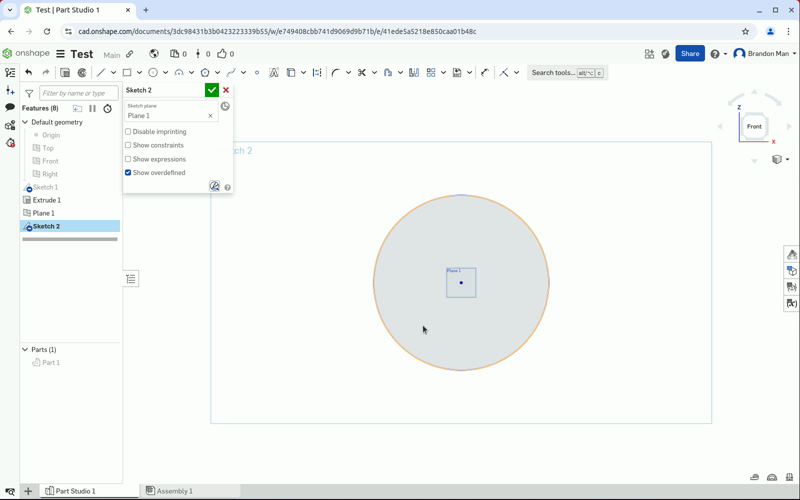
click(423, 325)
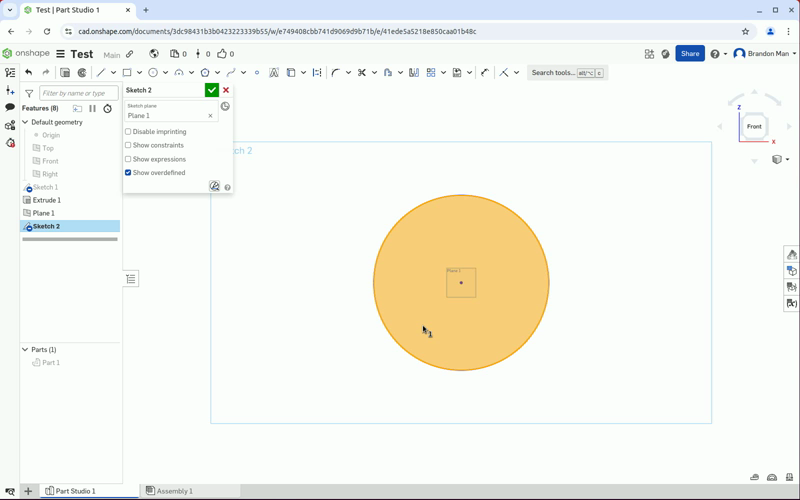
mouse_move(73, 352)
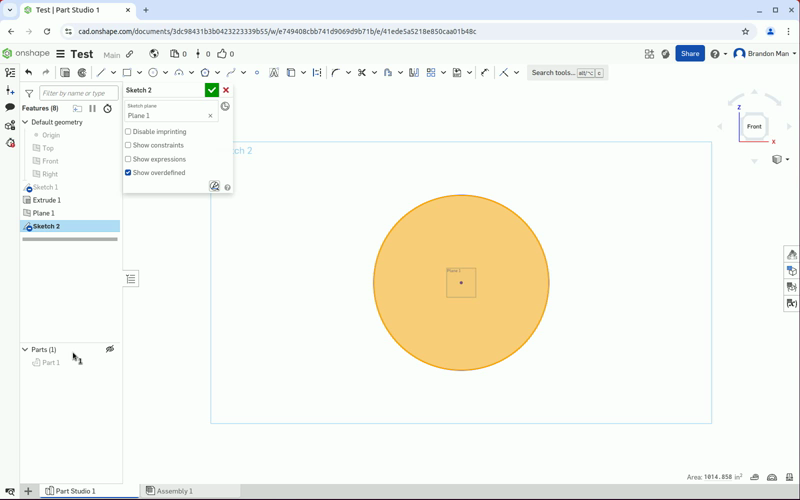
key(shift+y)
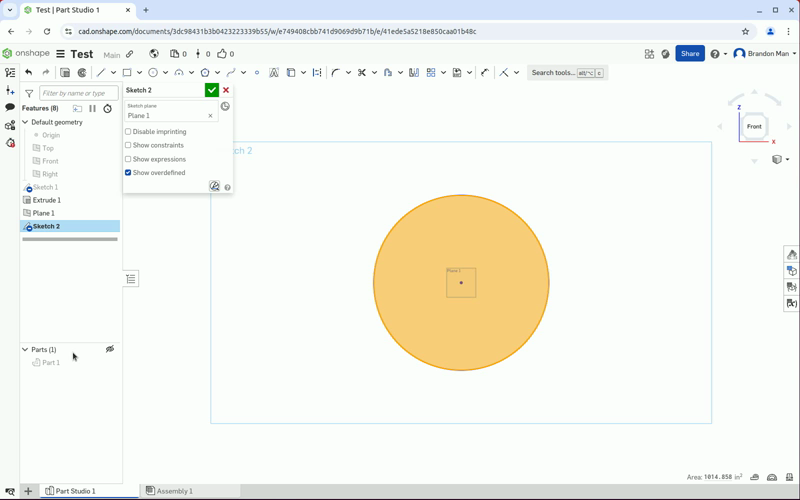
key(shift+e)
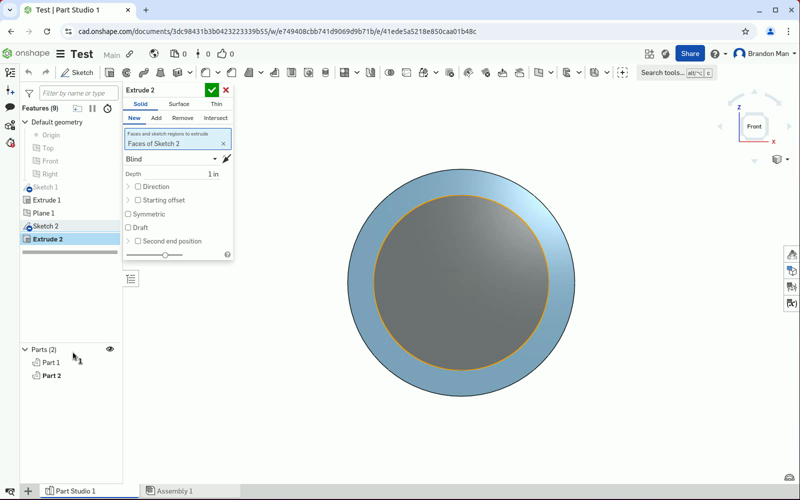
mouse_move(143, 106)
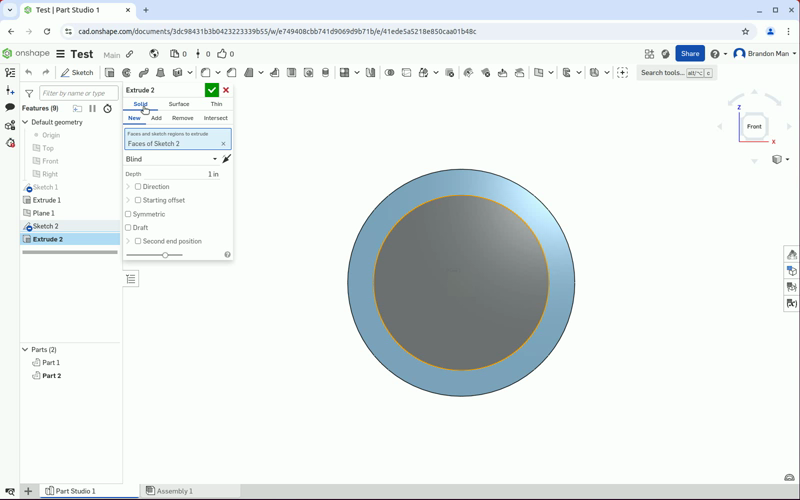
click(143, 106)
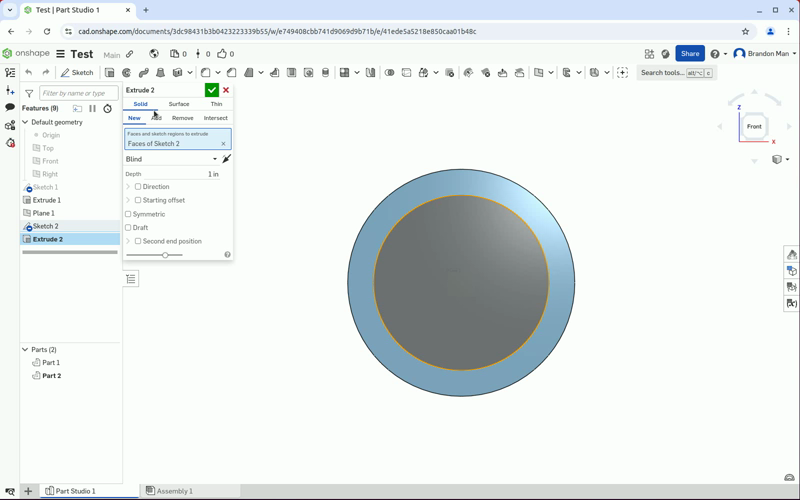
mouse_move(186, 120)
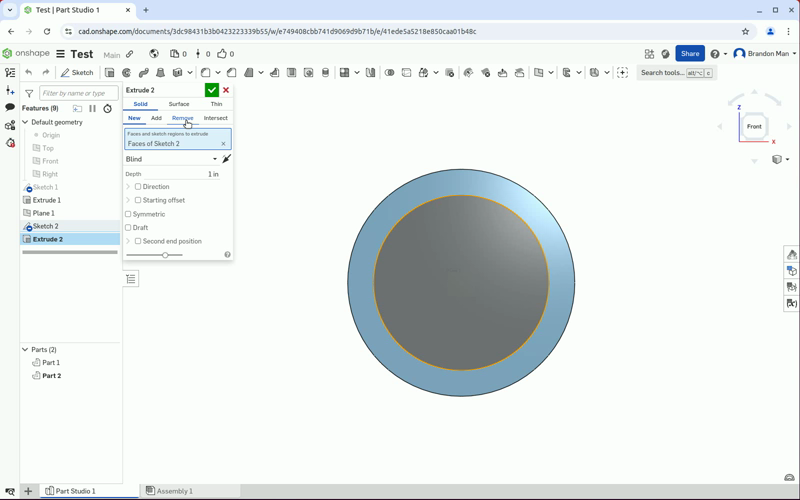
click(186, 120)
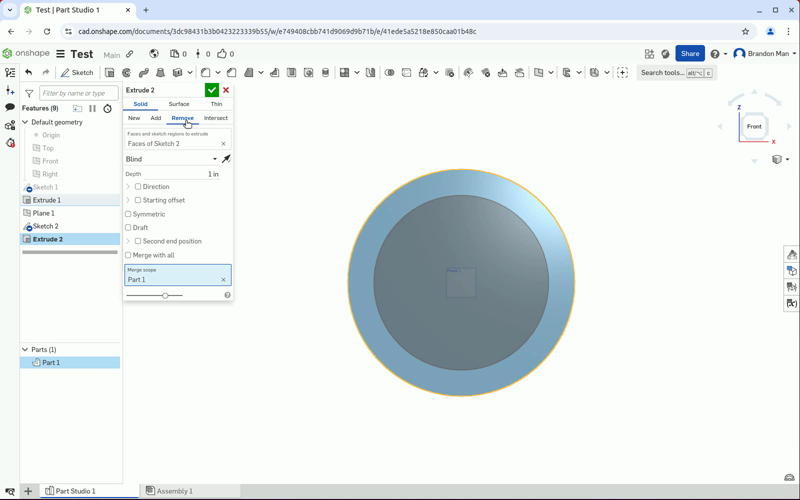
key(tab, 4)
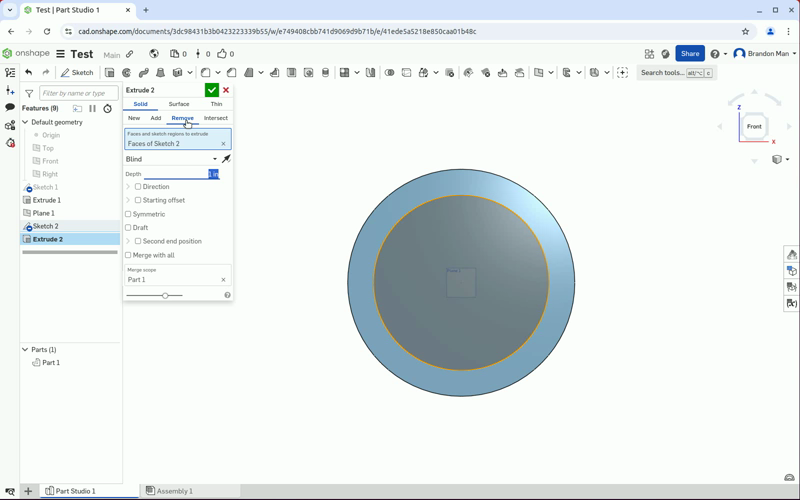
text(3.129)
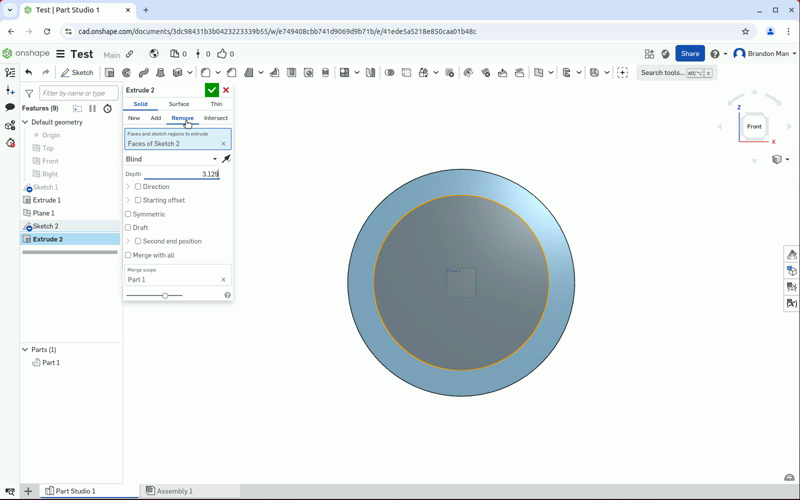
key(tab, 6)
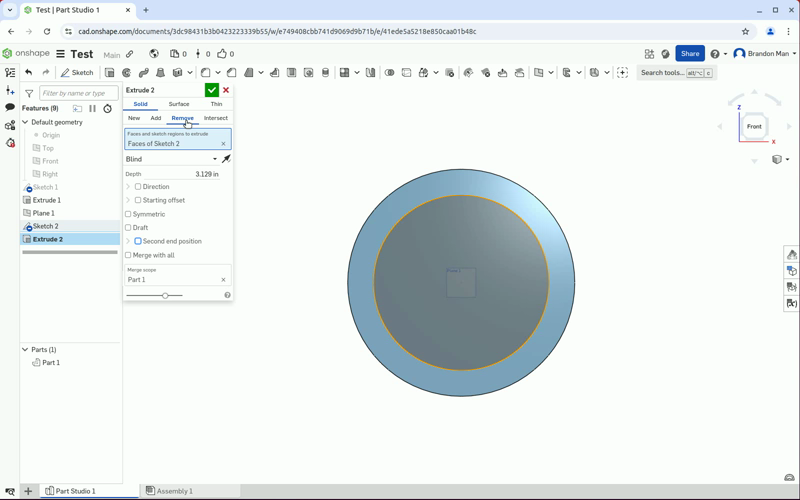
key(space)
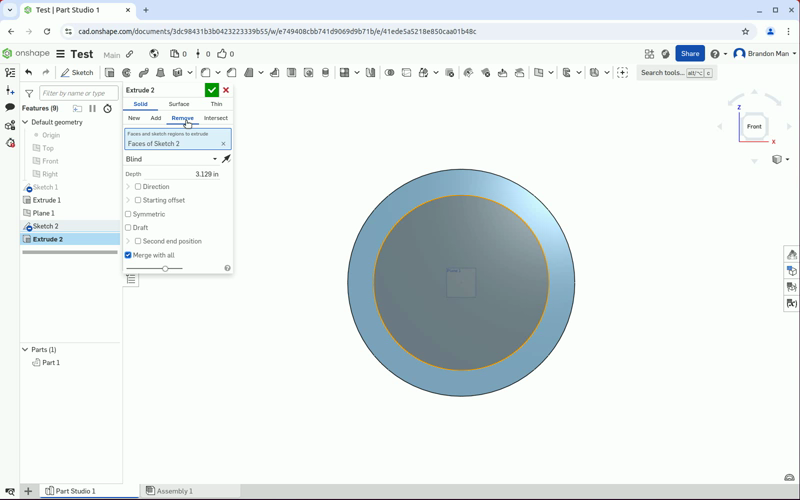
key(enter)
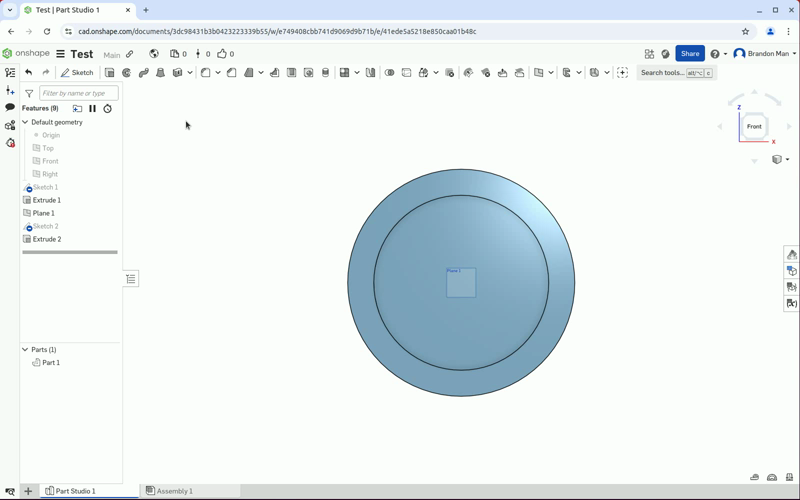
key(shift+h)
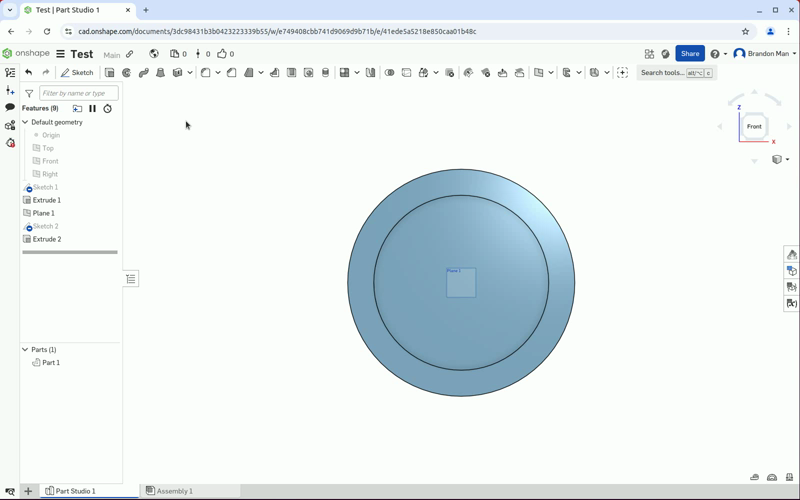
key(shift+h)
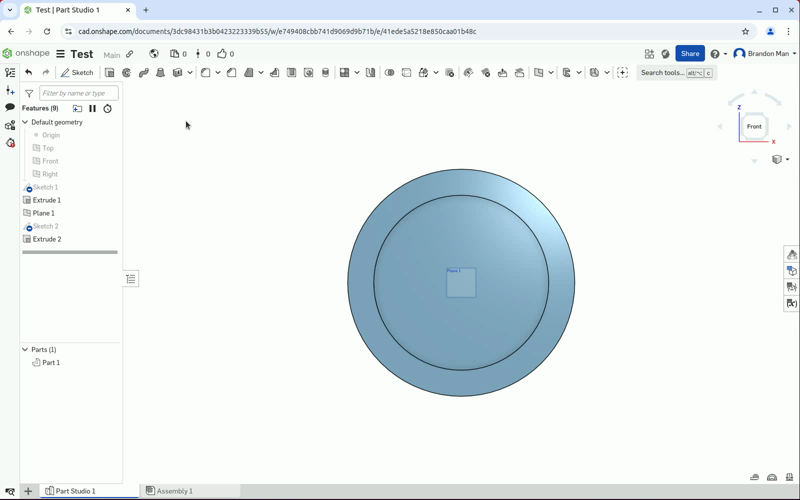
mouse_move(73, 189)
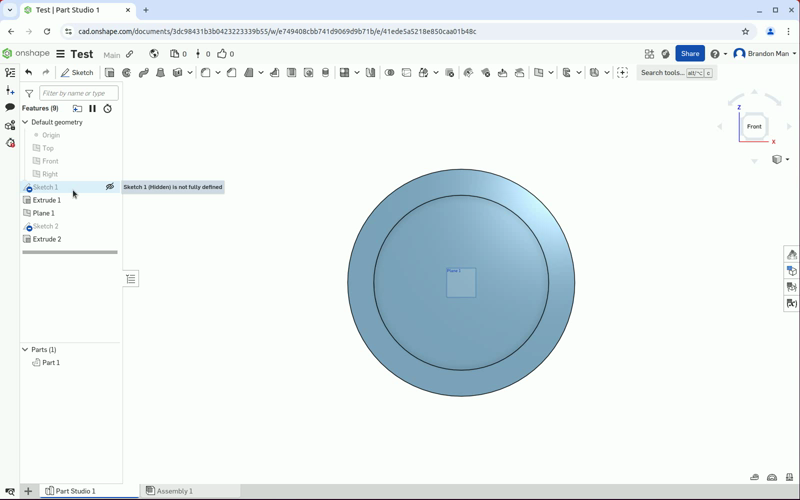
click(73, 189)
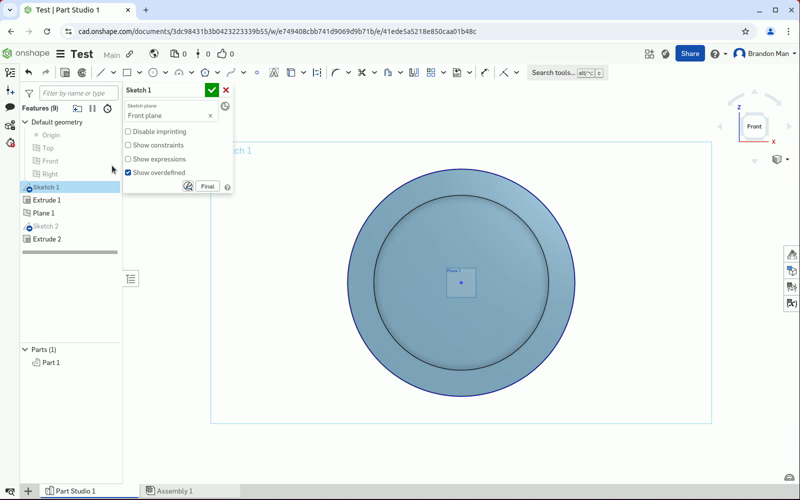
mouse_move(229, 92)
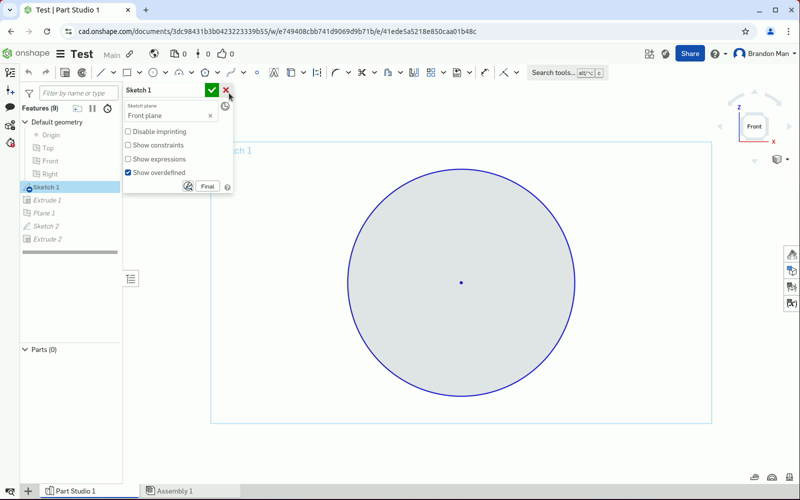
click(229, 92)
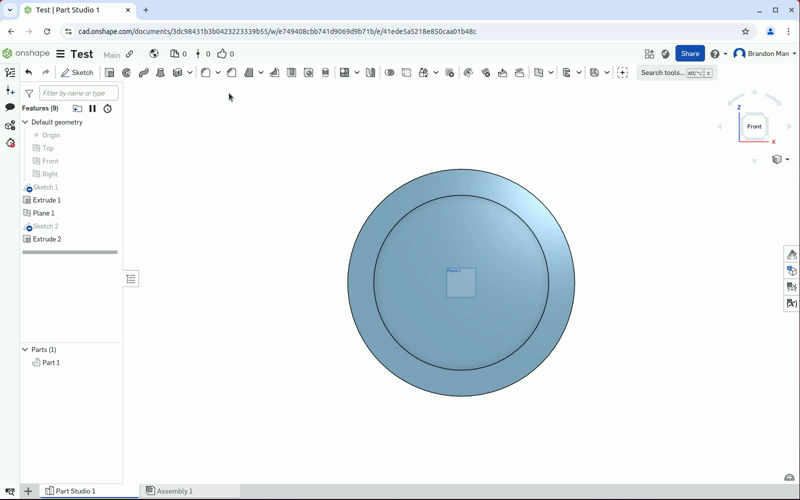
mouse_move(541, 75)
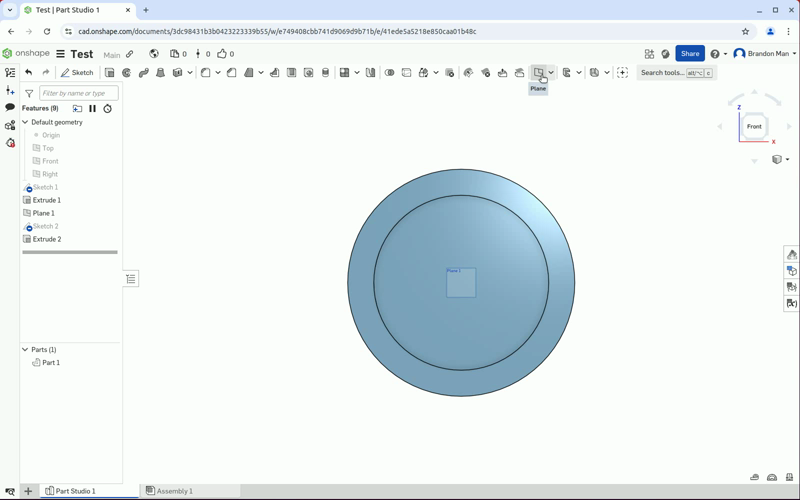
click(541, 75)
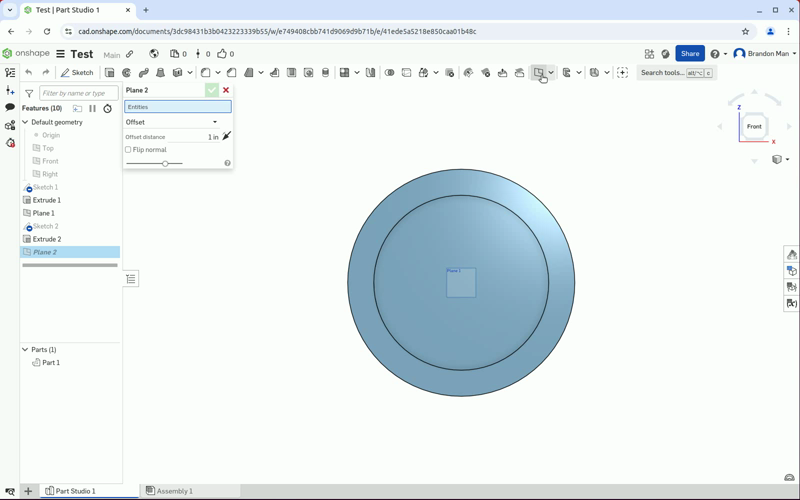
mouse_move(73, 163)
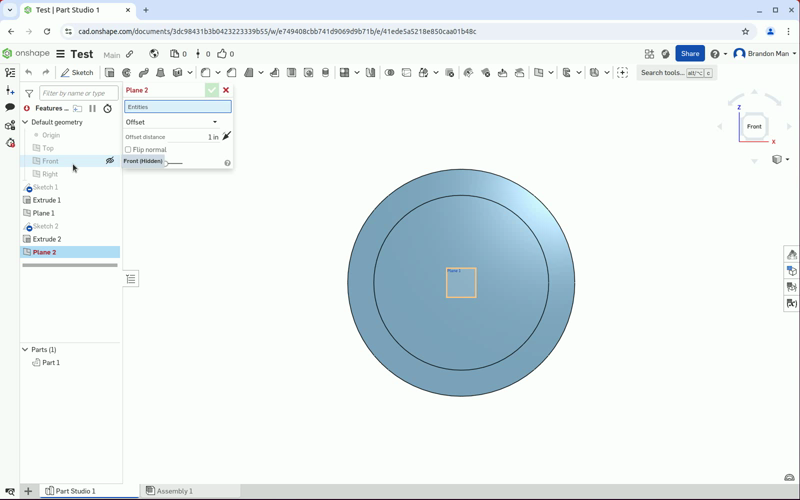
click(73, 163)
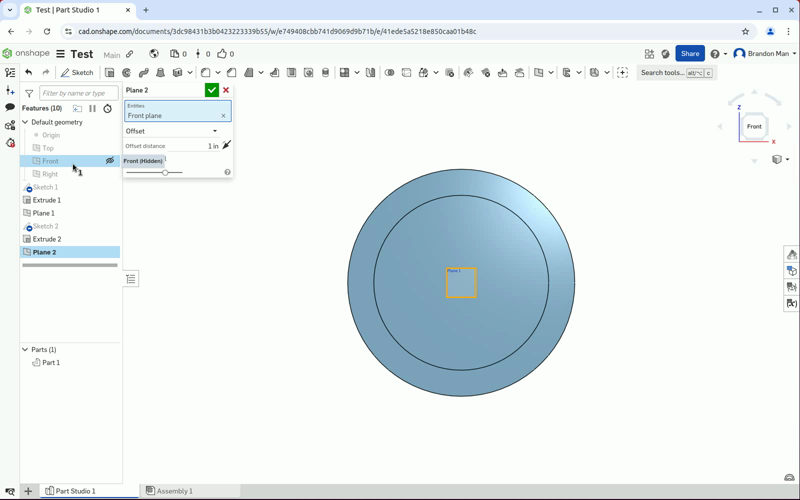
key(tab, 2)
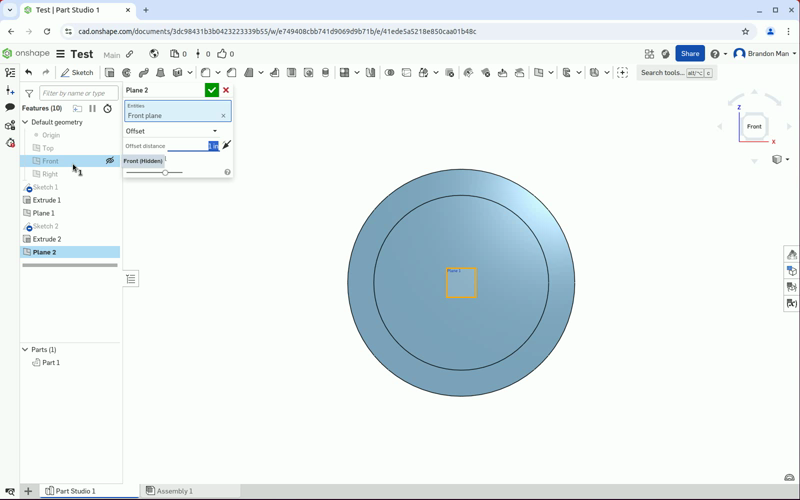
text(3.358)
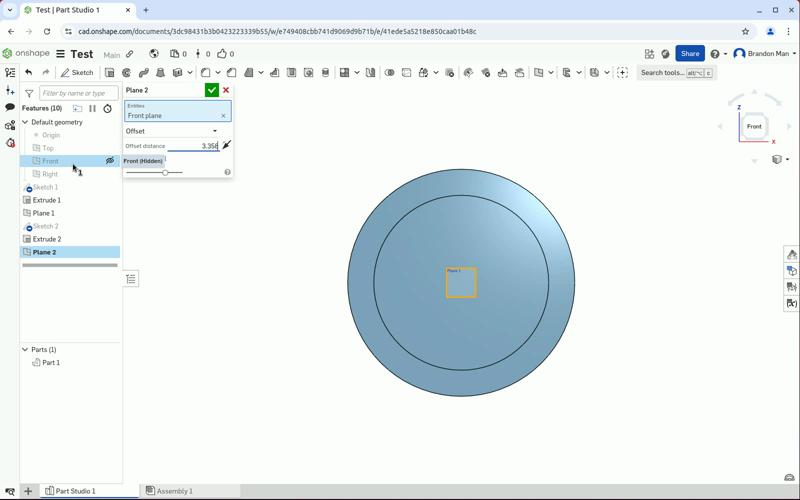
key(enter, 2)
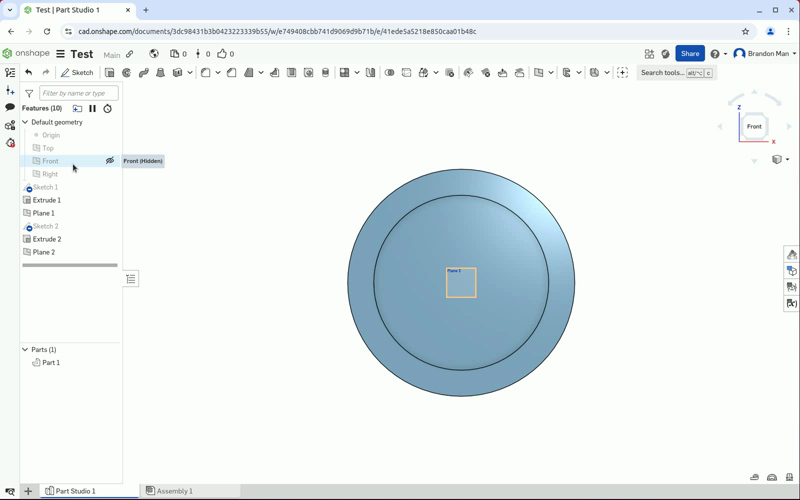
key(shift+s)
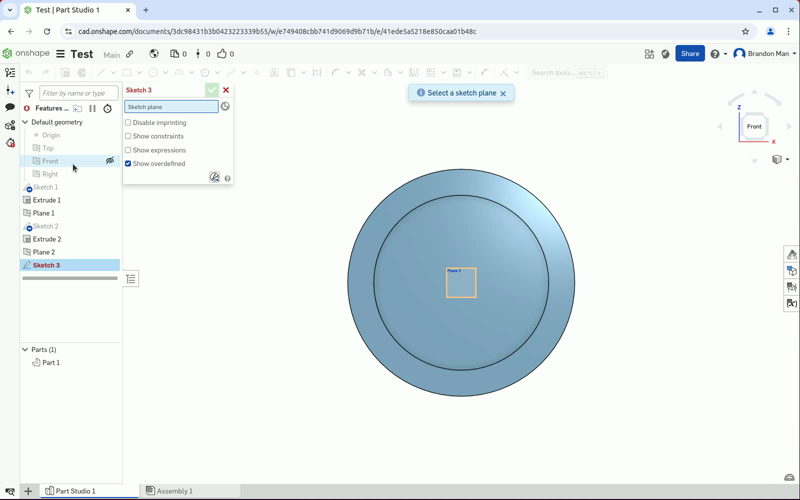
mouse_move(73, 254)
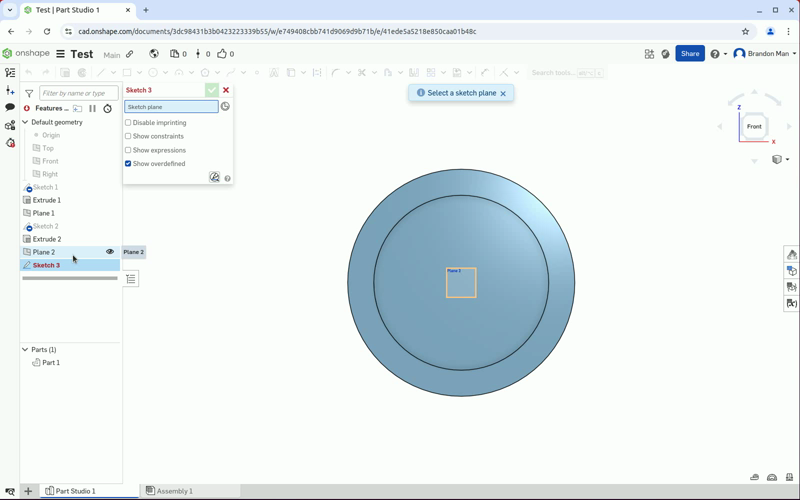
click(73, 254)
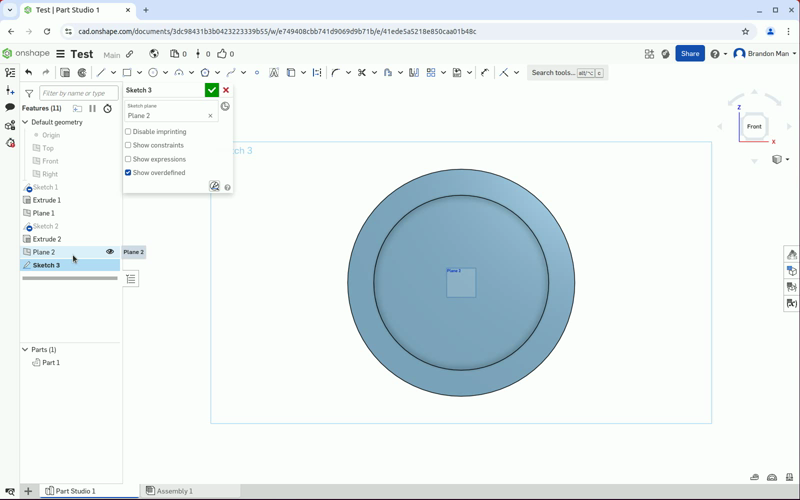
mouse_move(73, 352)
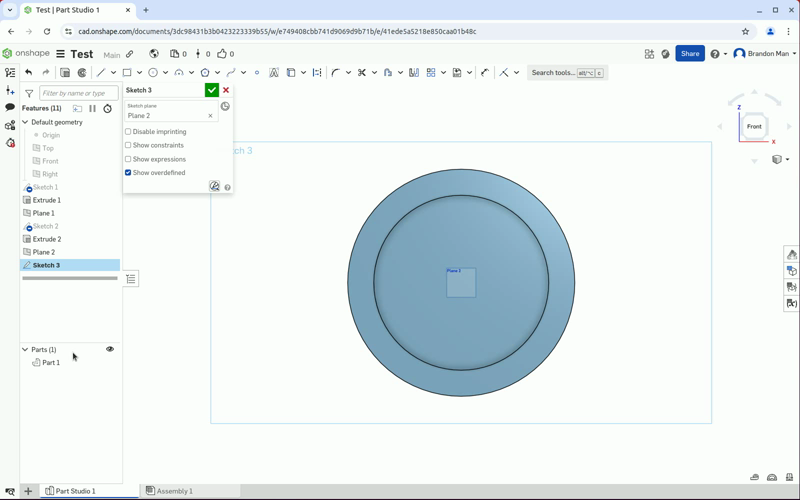
key(y)
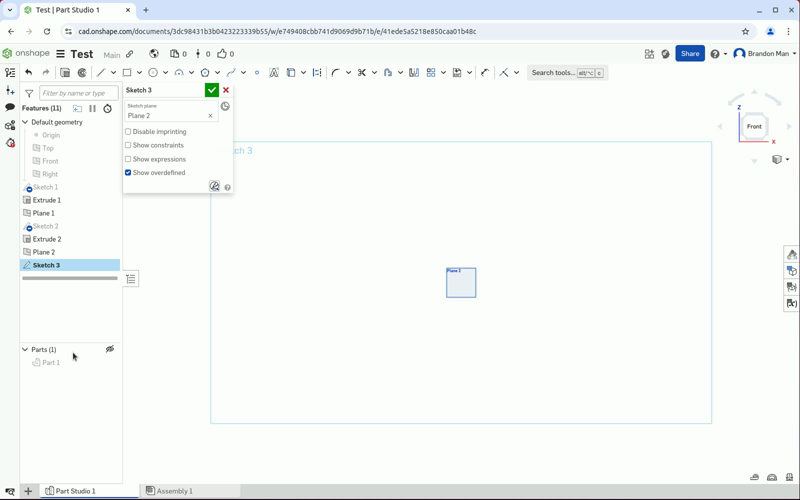
key(c)
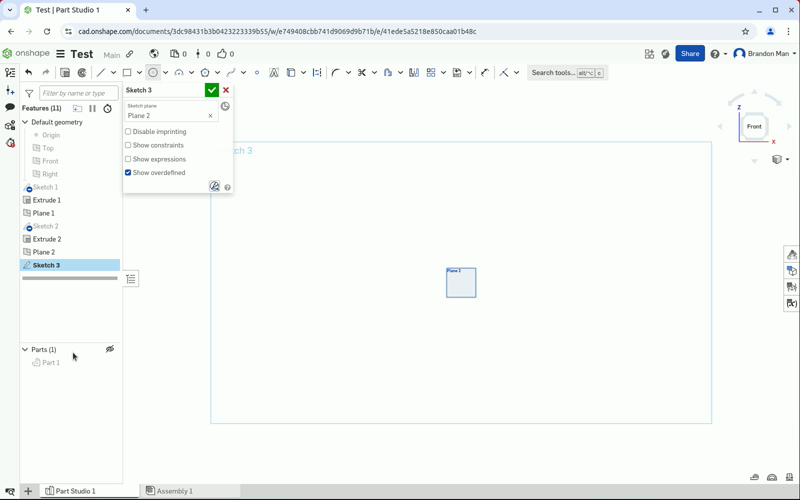
key_down(shift)
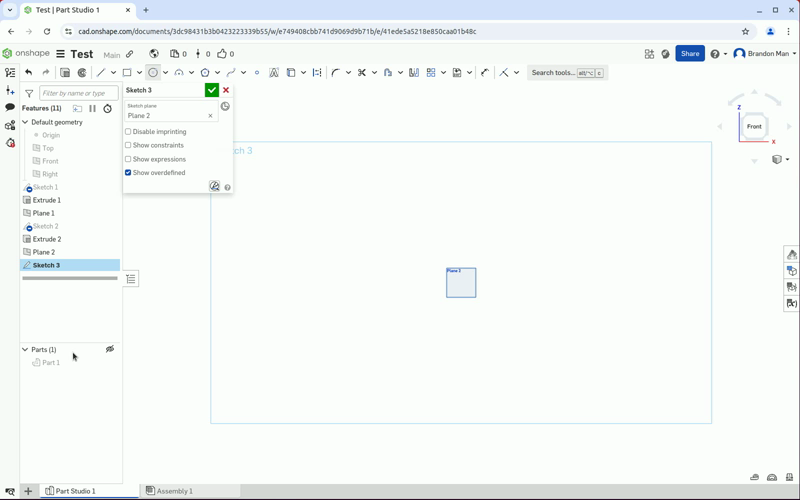
mouse_move(461, 282)
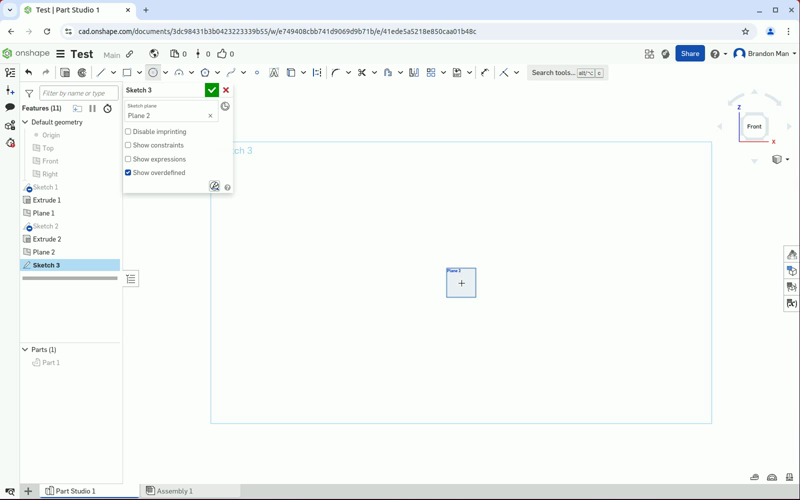
click(461, 282)
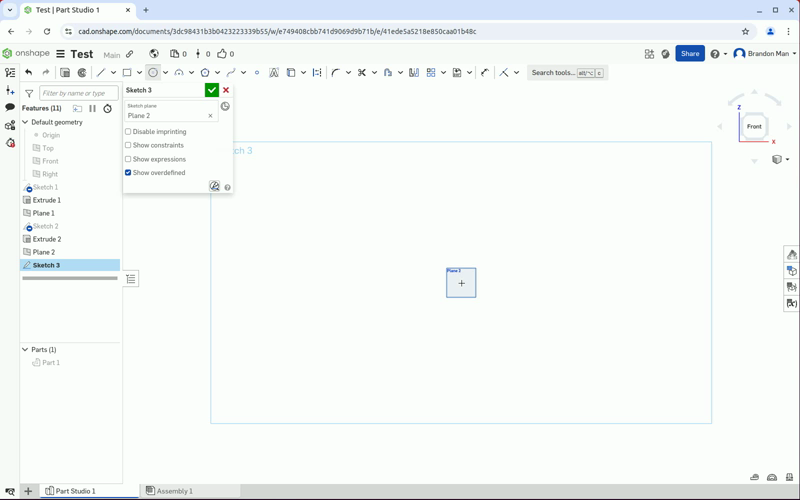
key_up(shift)
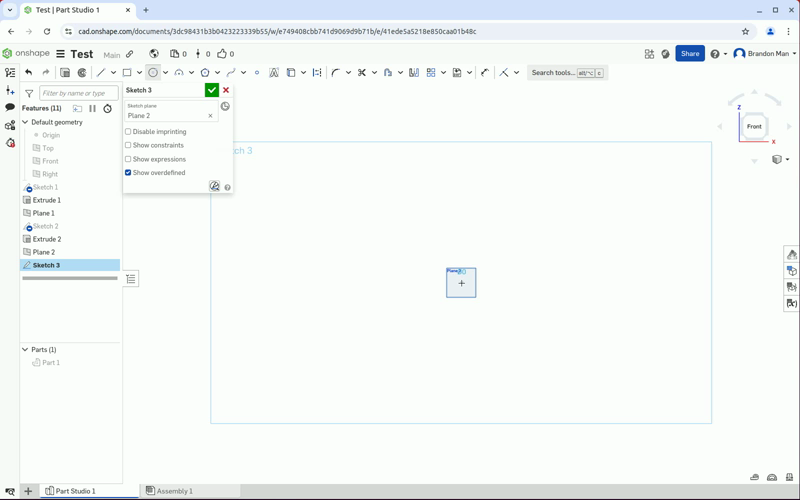
mouse_move(493, 282)
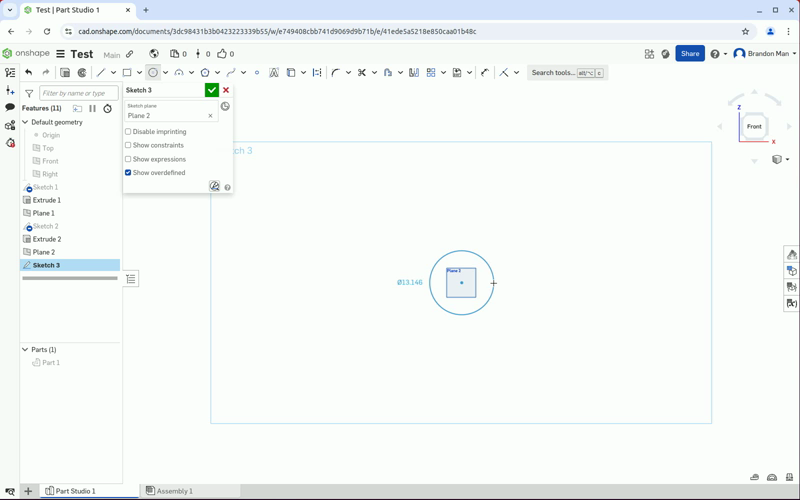
click(493, 282)
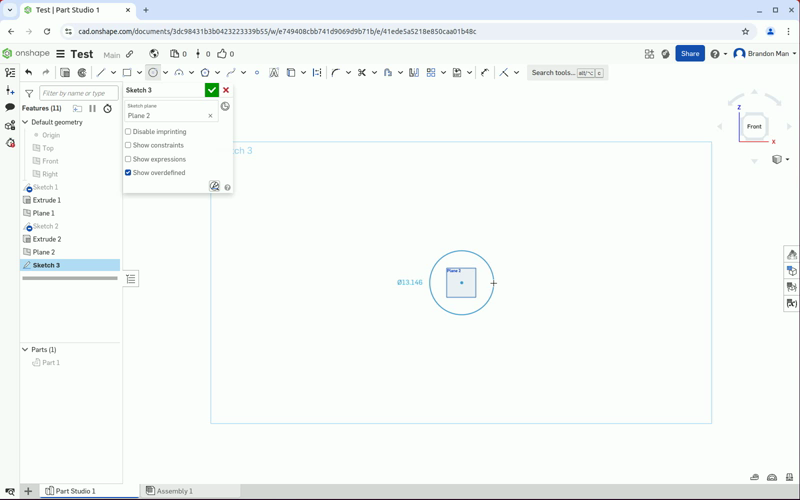
key(esc)
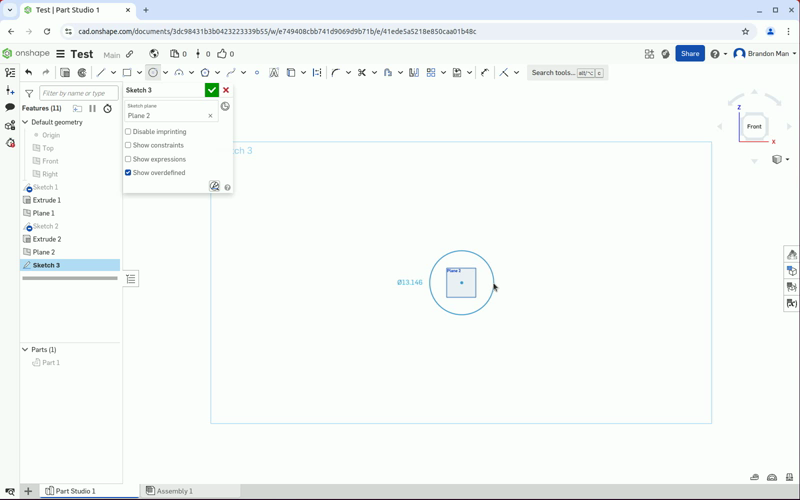
mouse_move(469, 265)
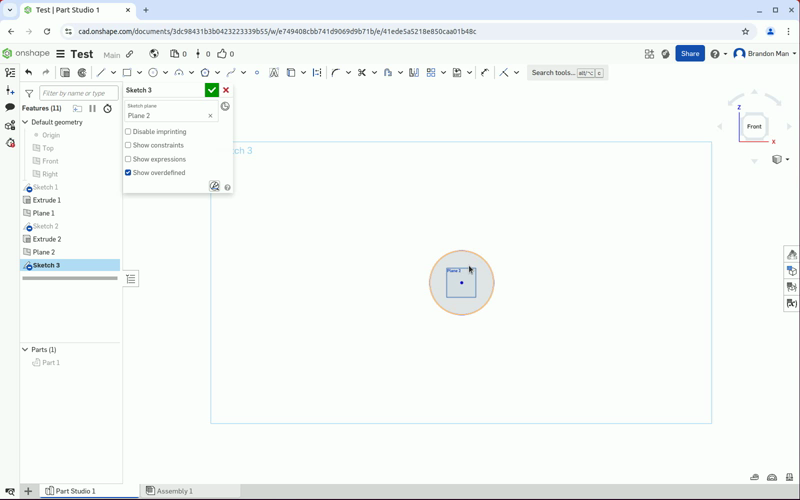
click(469, 265)
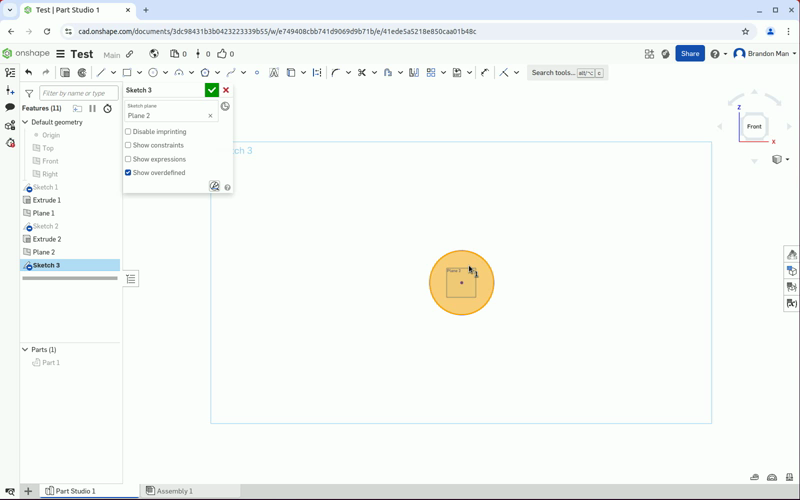
mouse_move(73, 352)
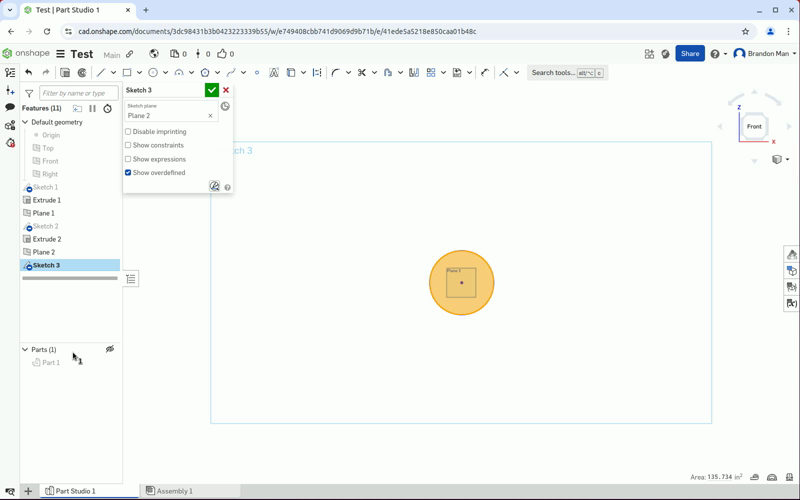
key(shift+y)
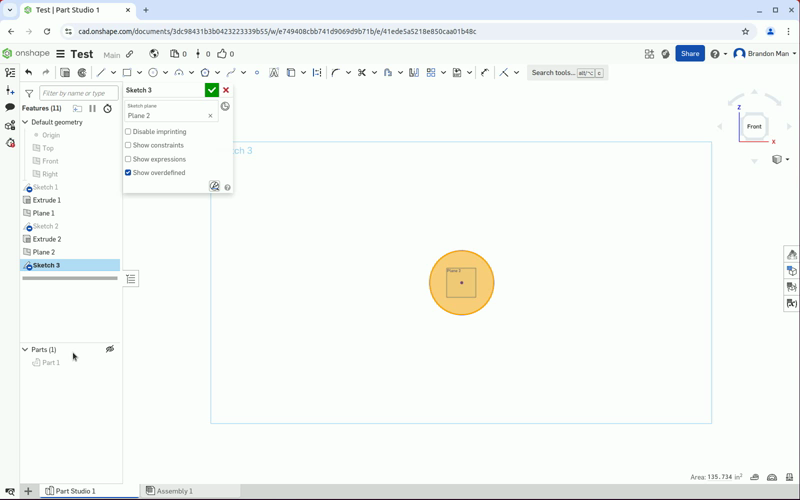
key(shift+e)
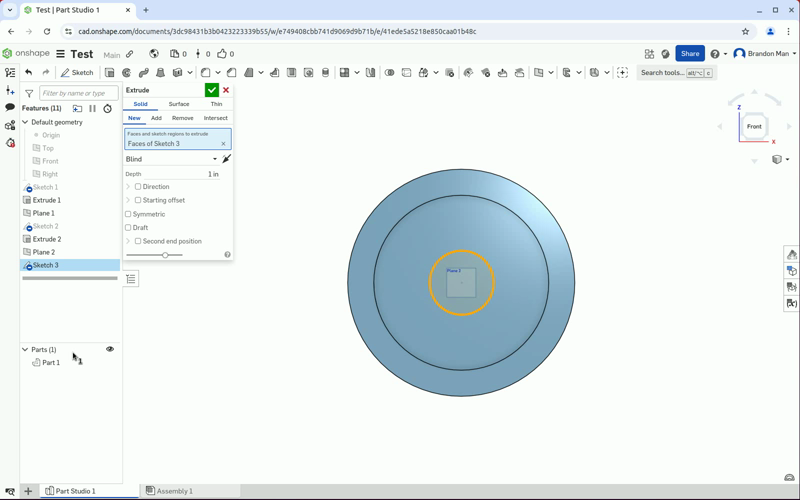
mouse_move(143, 106)
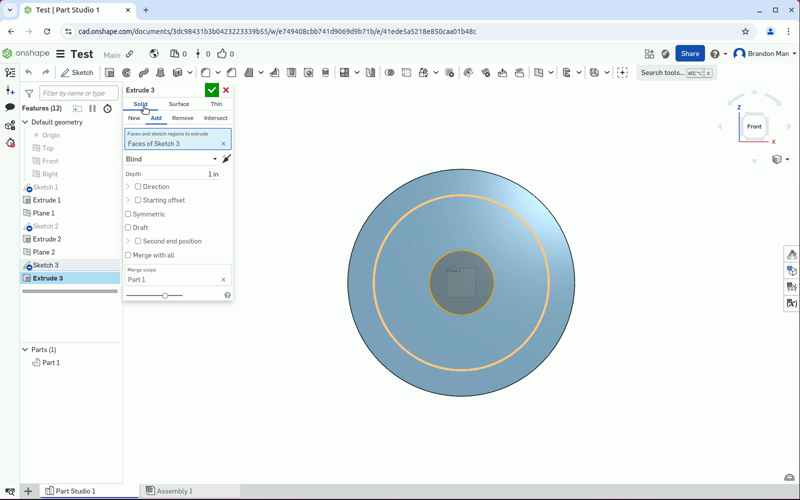
click(143, 106)
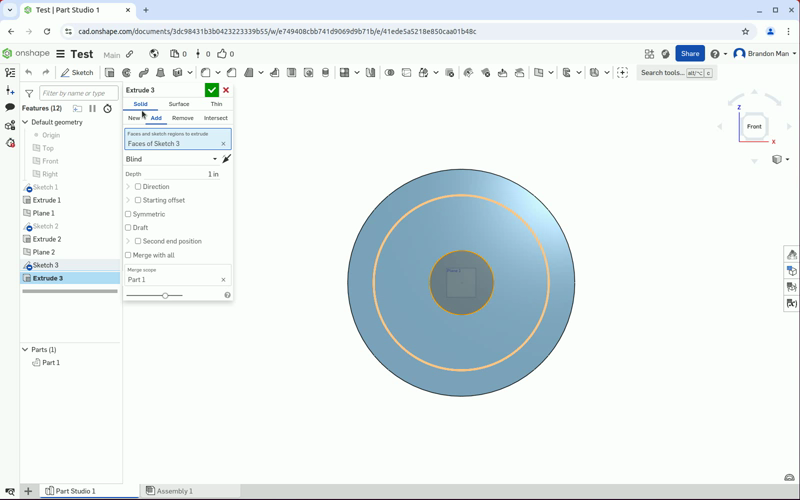
mouse_move(137, 120)
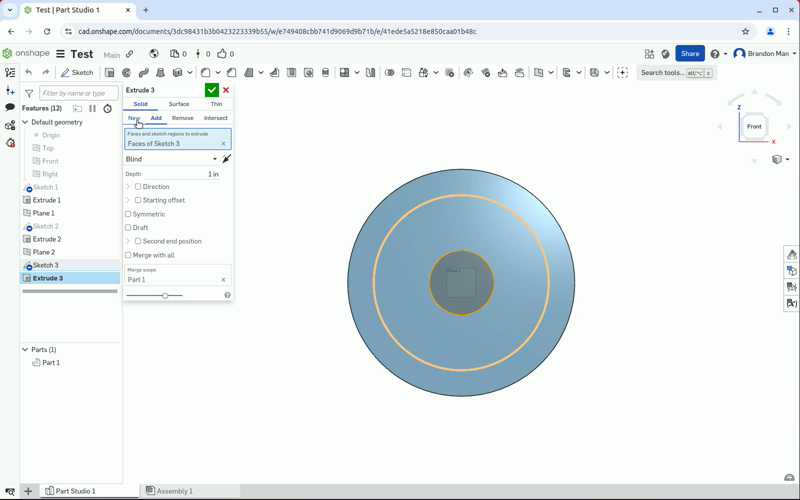
click(137, 120)
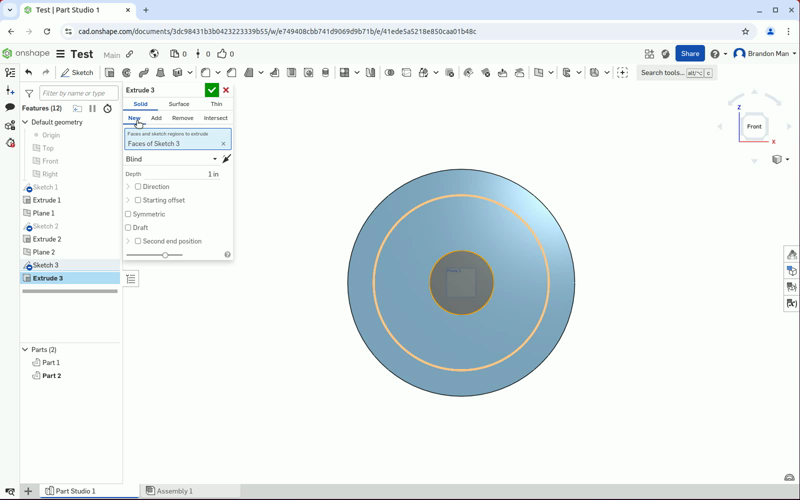
key(tab, 4)
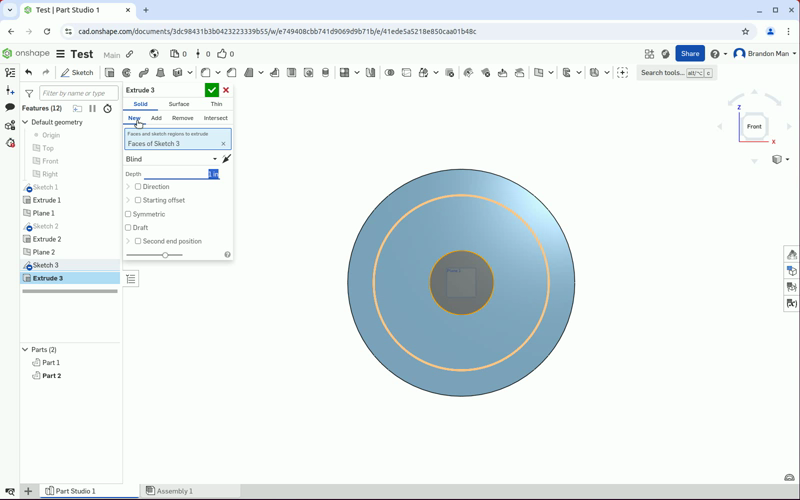
text(6.258)
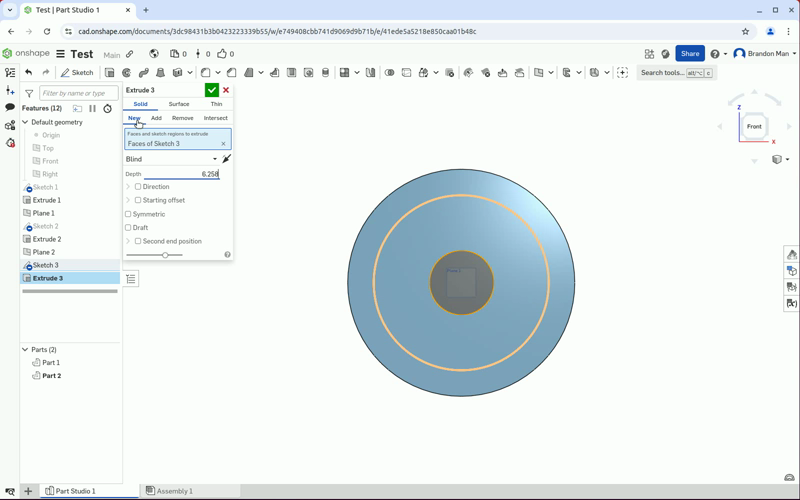
key(enter)
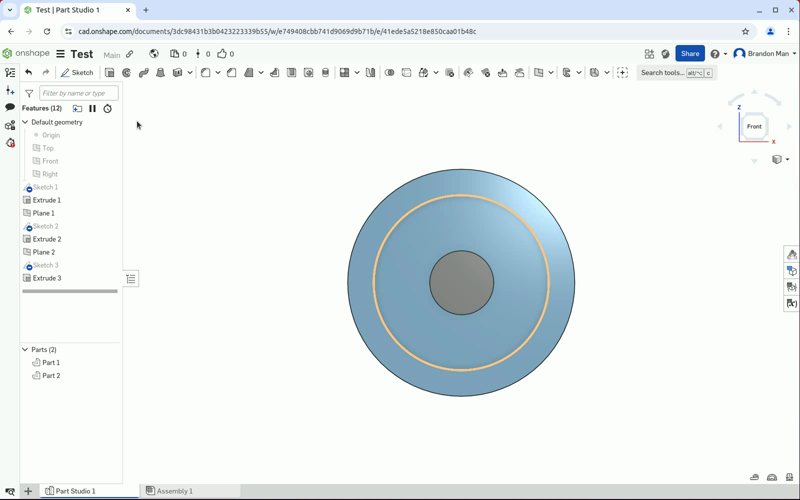
key(shift+h)
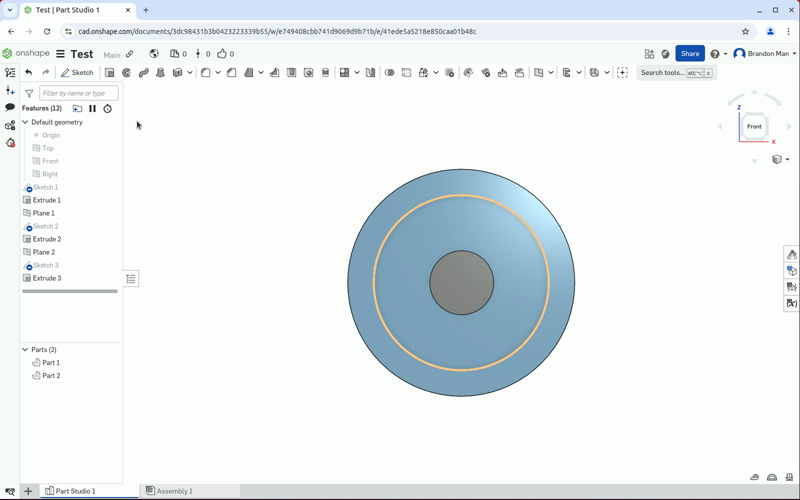
key(shift+h)
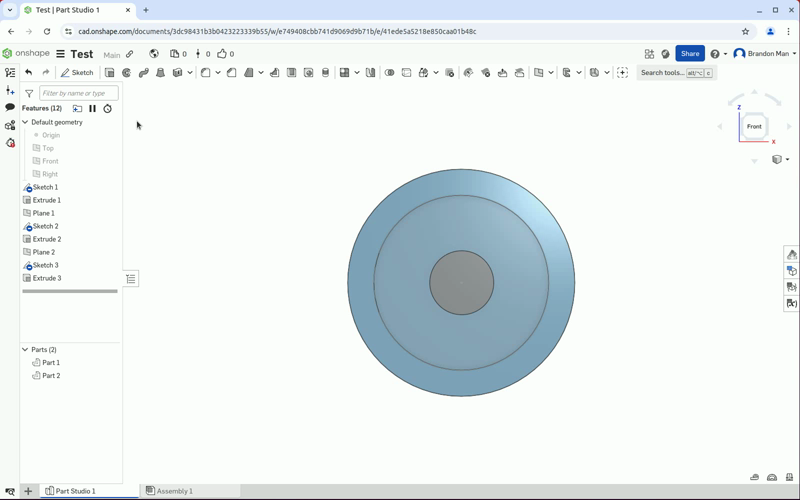
key(shift+7)
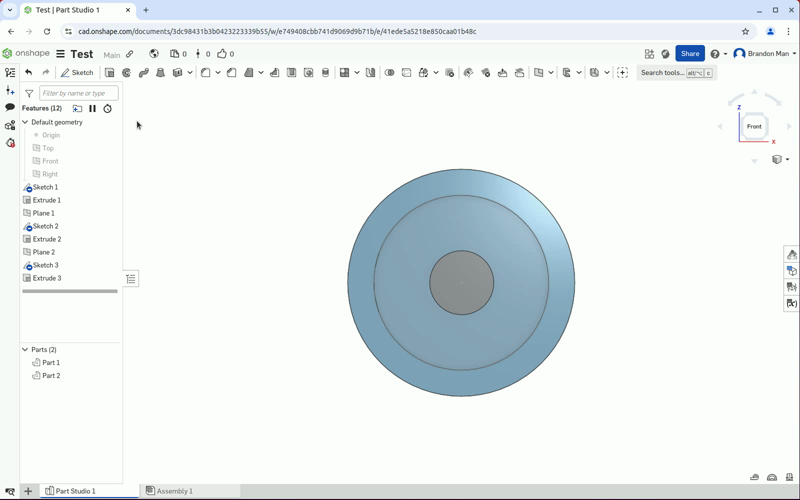
key(left, 2)
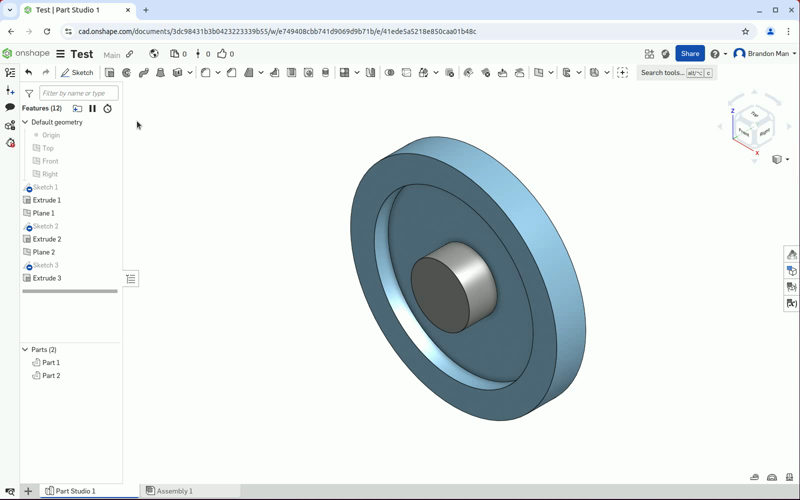
key(down, 2)
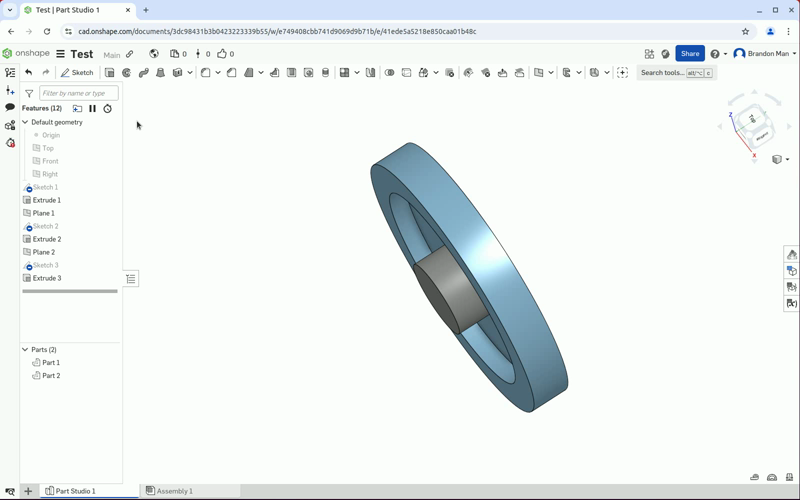
key(up, 2)
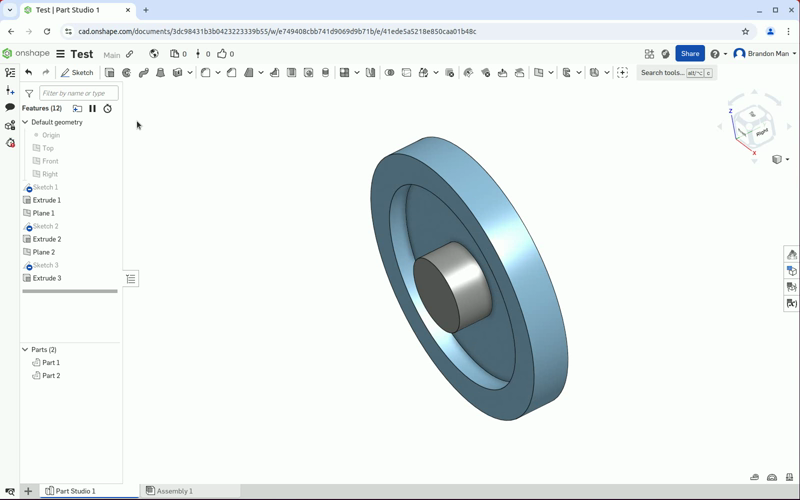
key(right, 2)
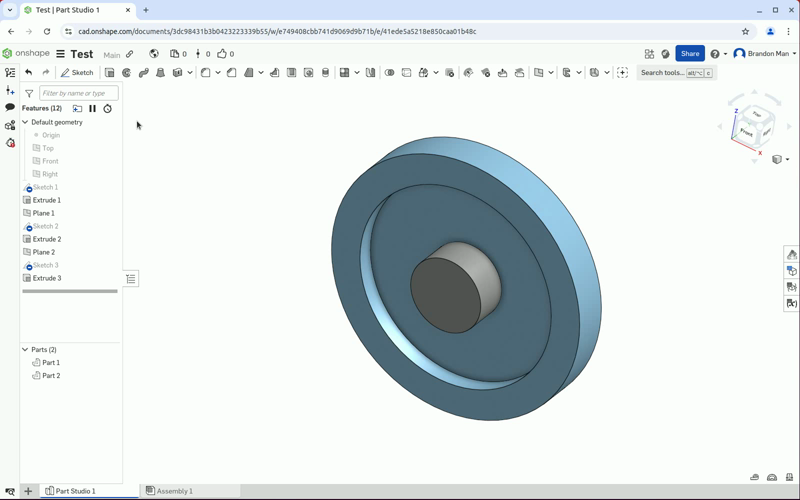
mouse_move(73, 189)
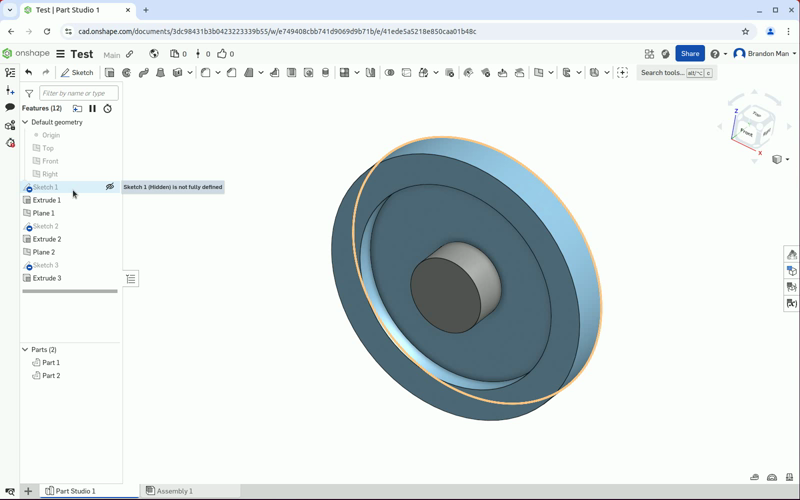
click(73, 189)